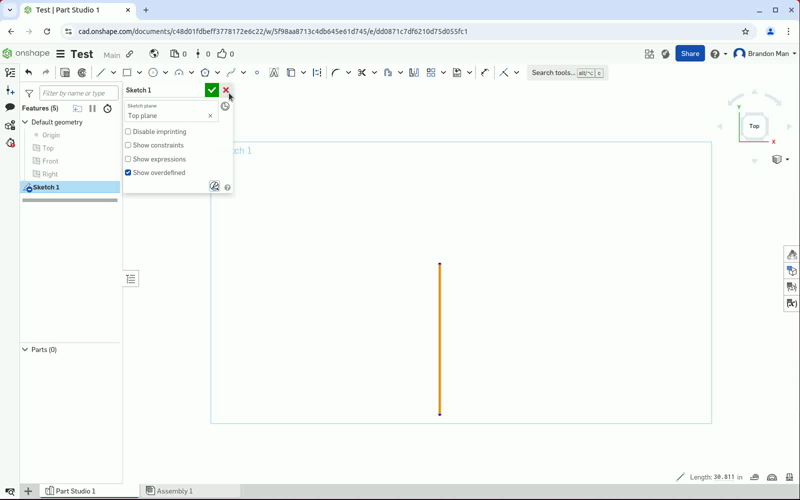
key(shift+h)
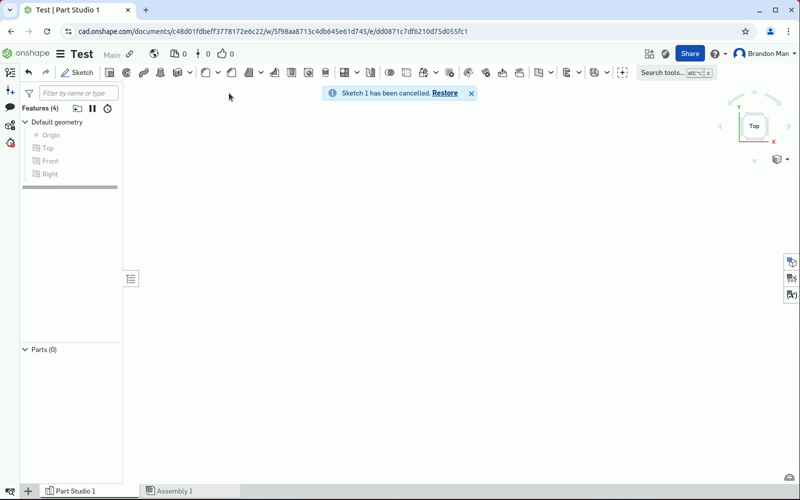
mouse_move(73, 352)
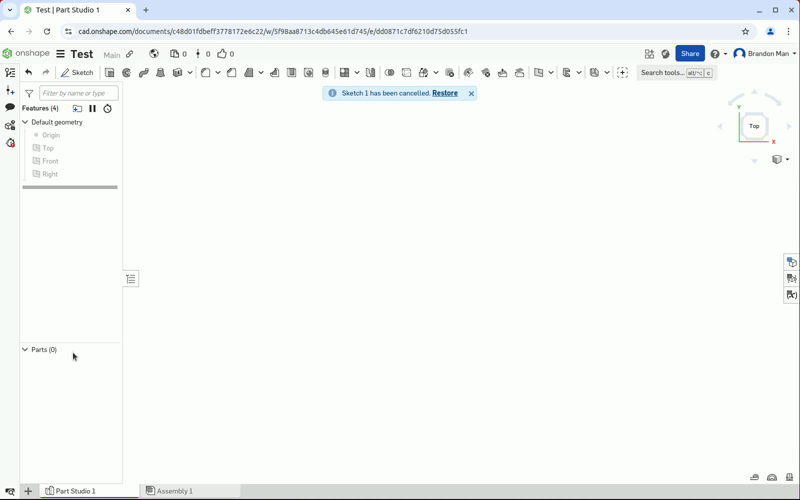
key(y)
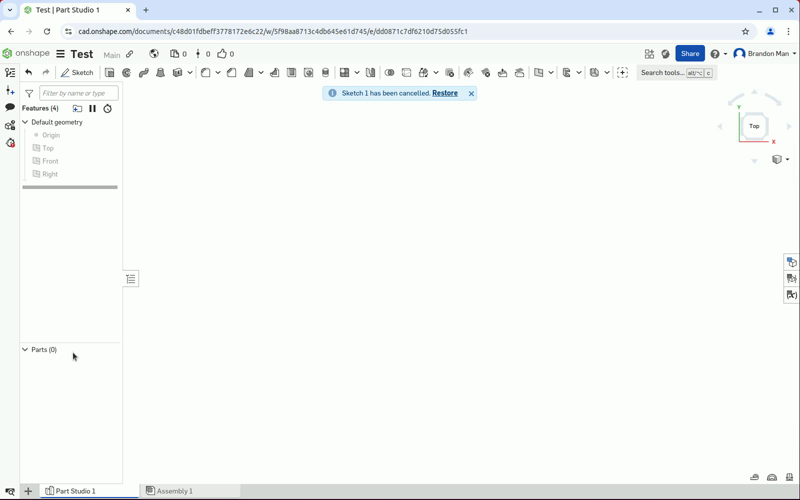
key(shift+p)
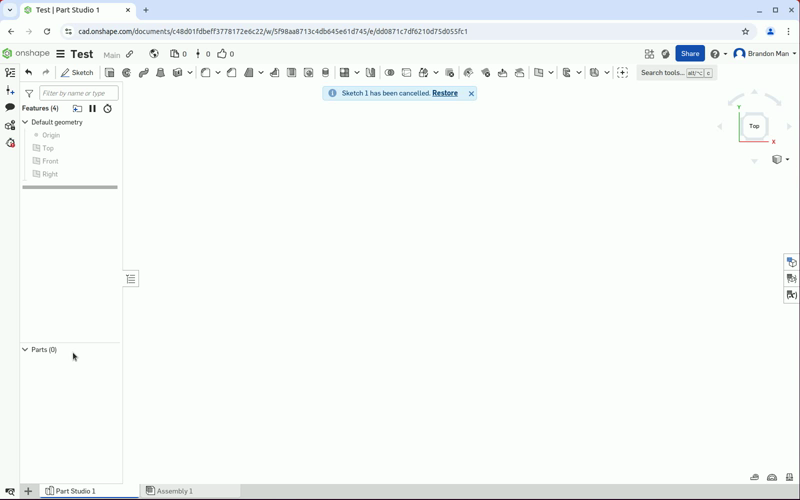
key(space)
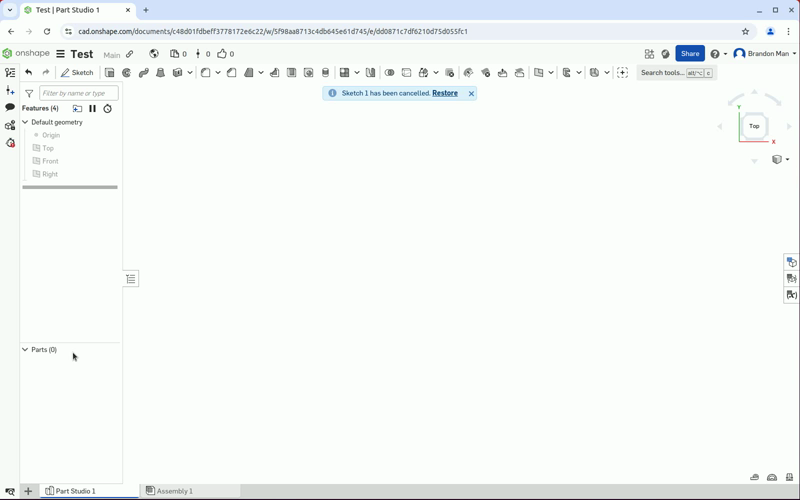
key_down(shift)
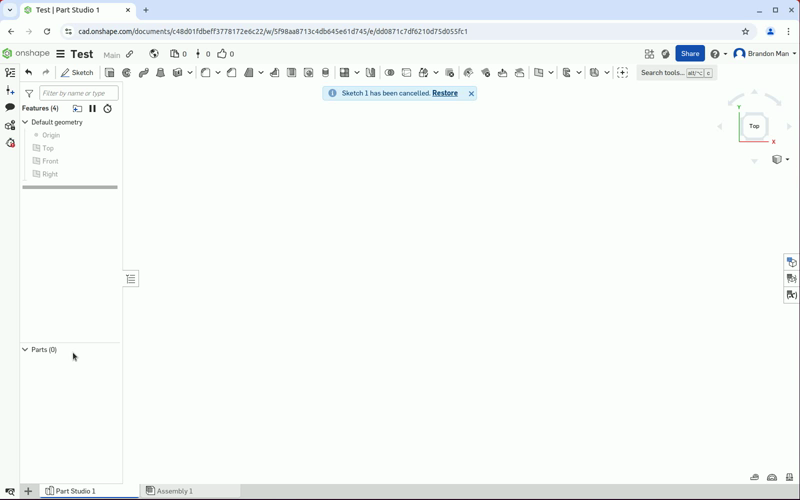
key(up)
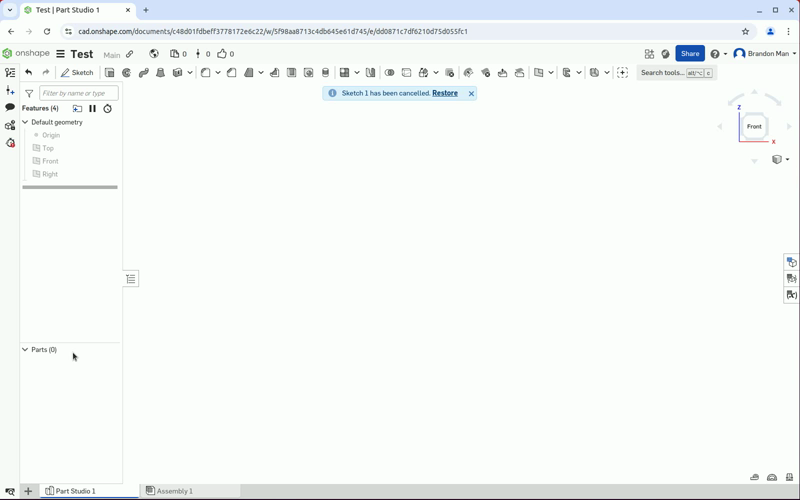
key_up(shift)
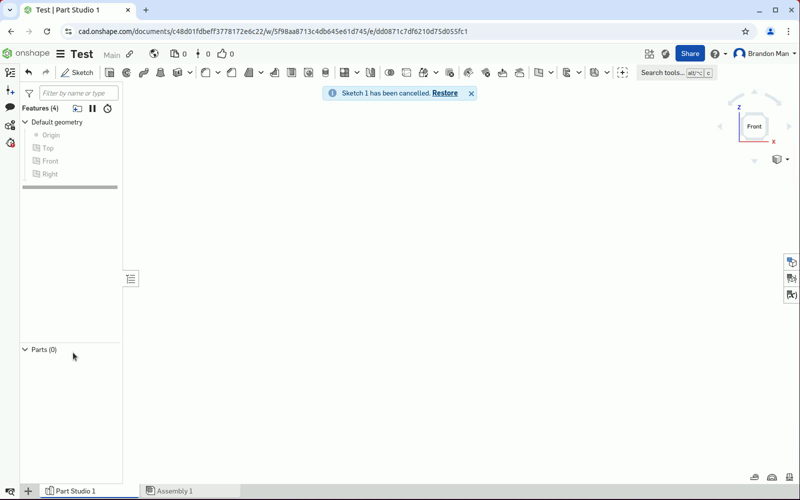
mouse_move(73, 352)
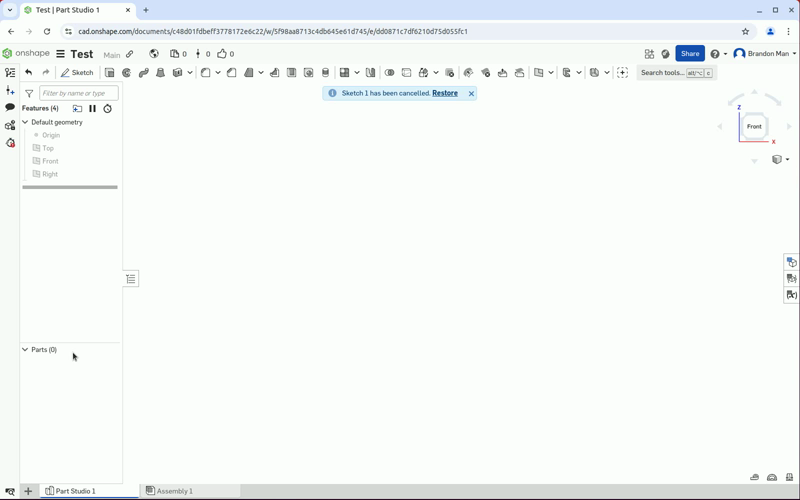
key(shift+y)
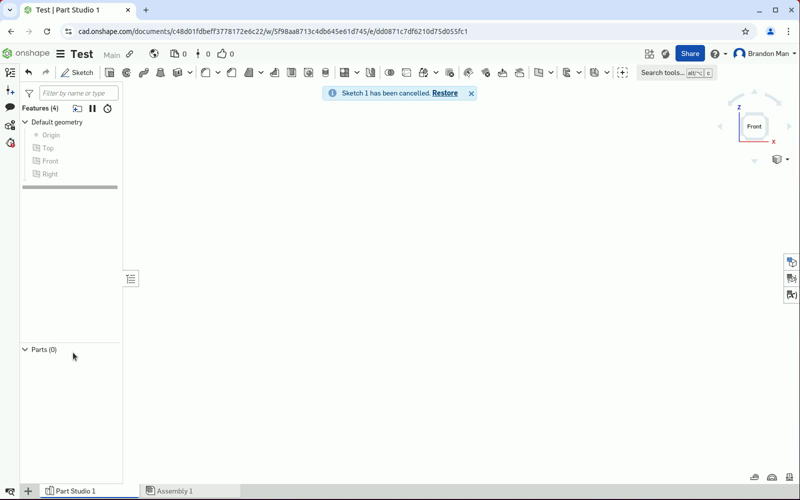
key(shift+s)
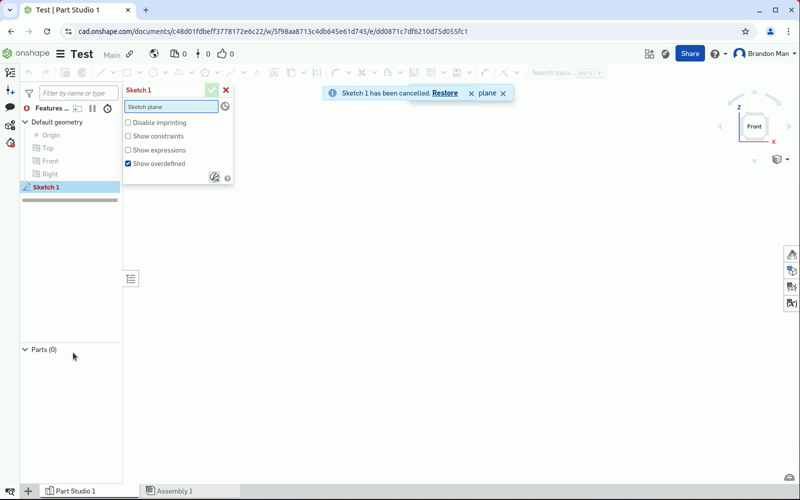
mouse_move(73, 163)
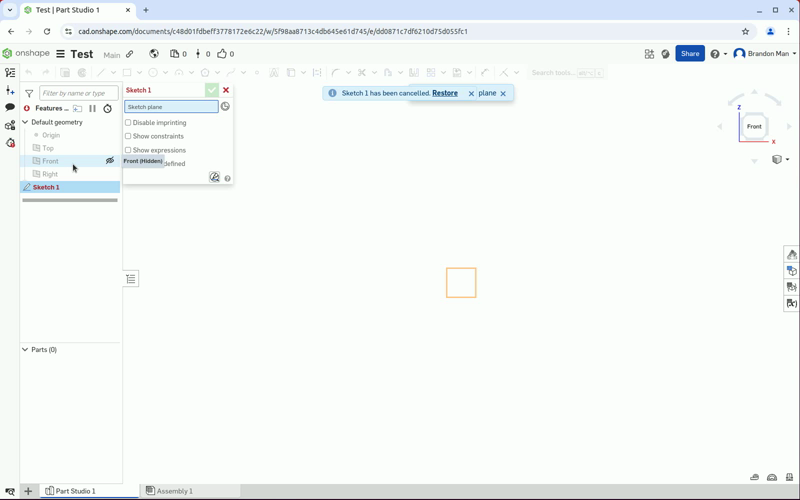
click(73, 163)
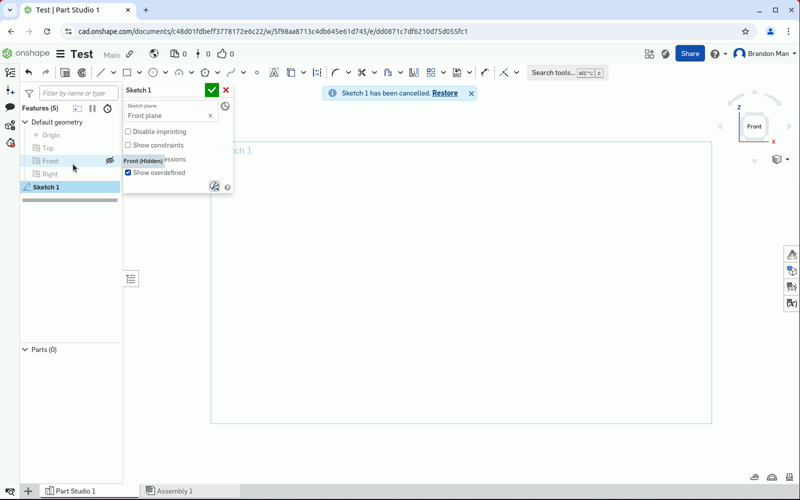
mouse_move(73, 352)
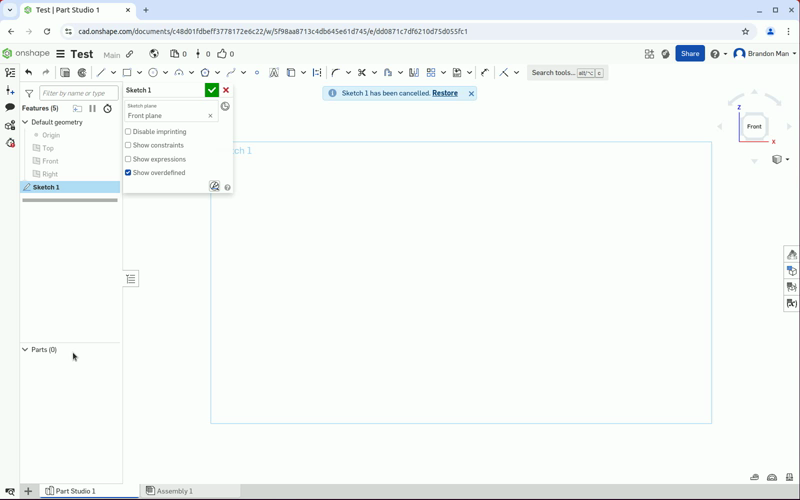
key(y)
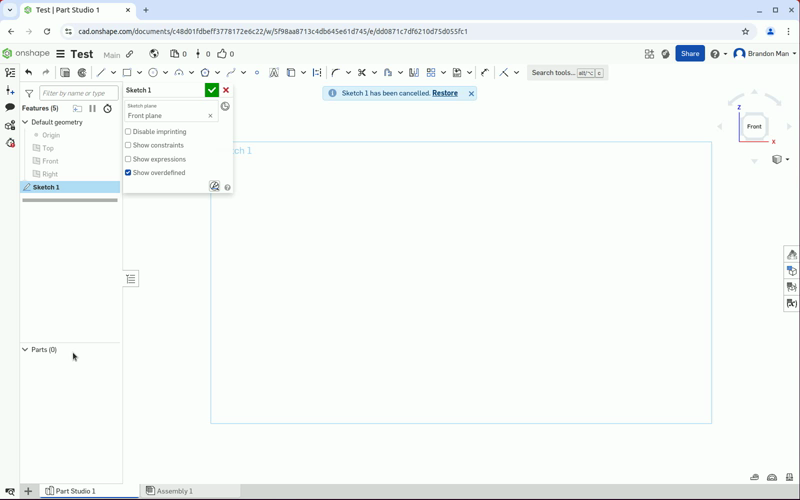
key(c)
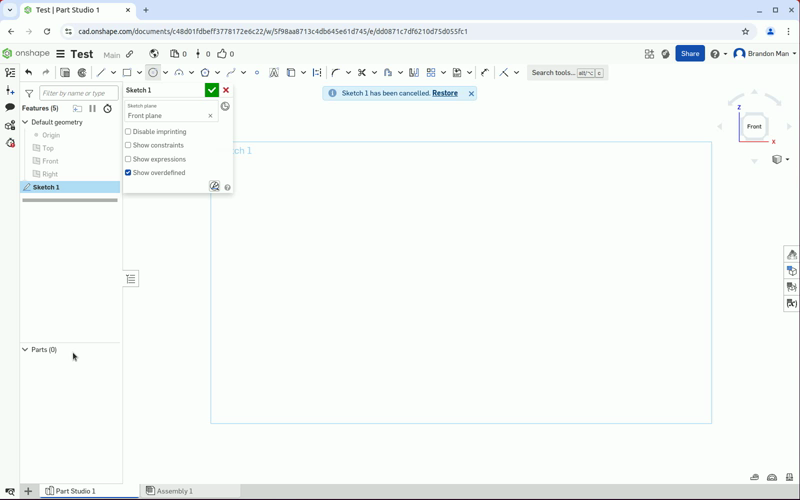
key_down(shift)
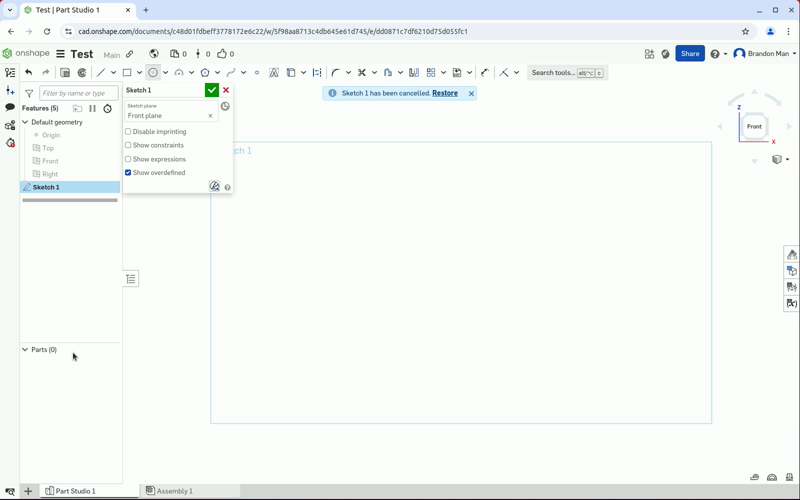
mouse_move(461, 282)
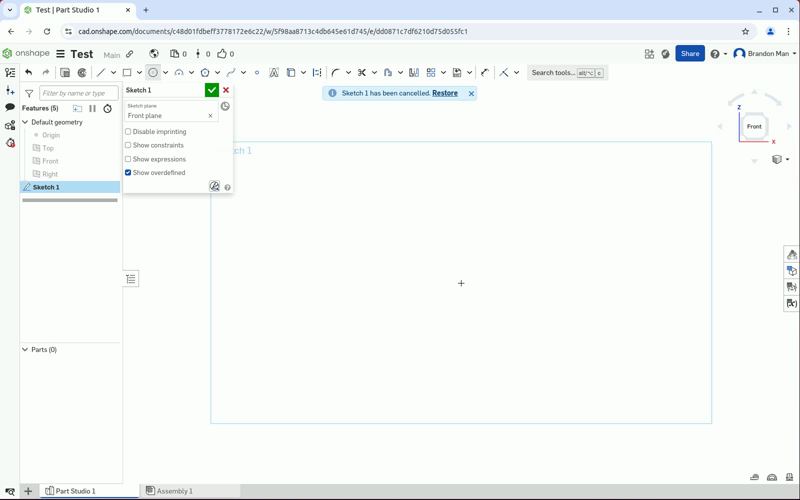
click(461, 282)
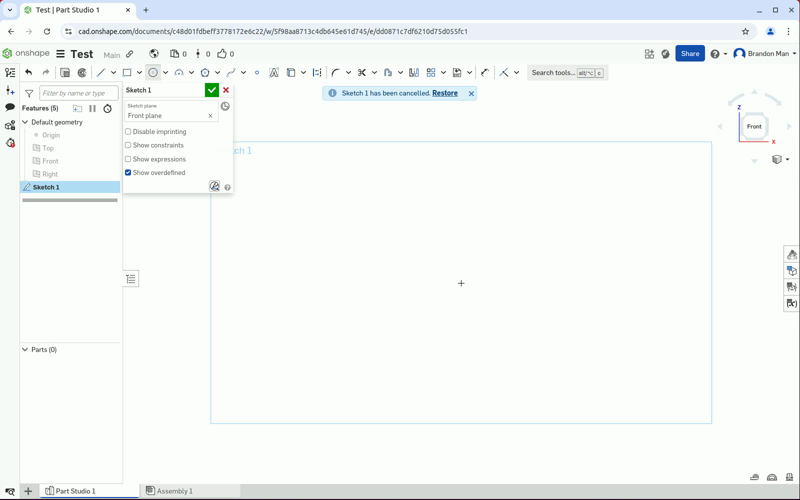
key_up(shift)
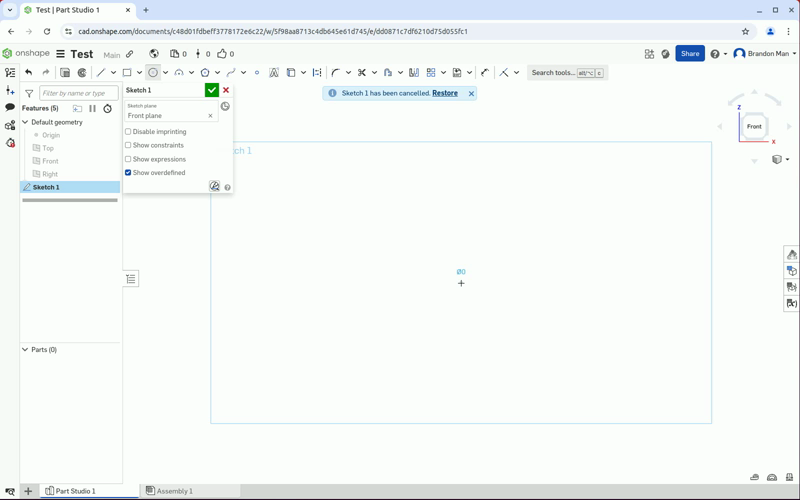
mouse_move(572, 282)
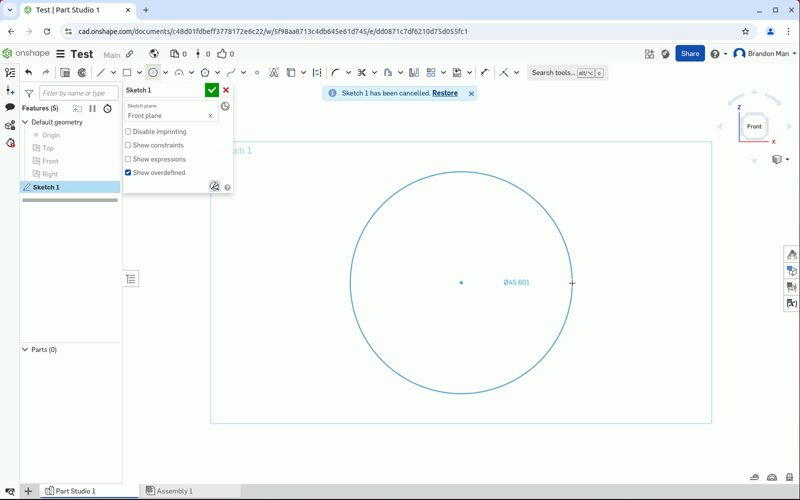
click(572, 282)
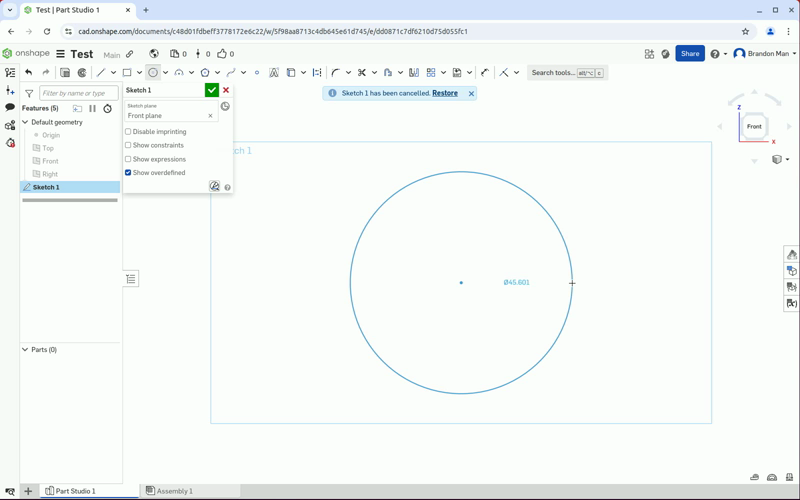
key(esc)
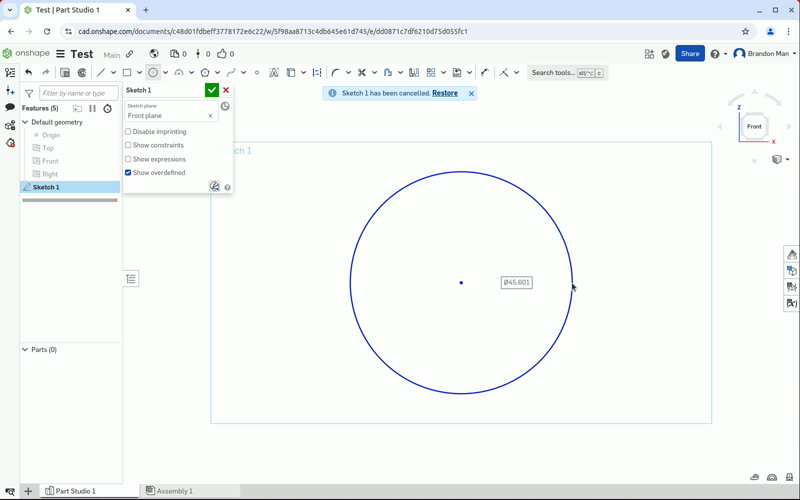
mouse_move(546, 288)
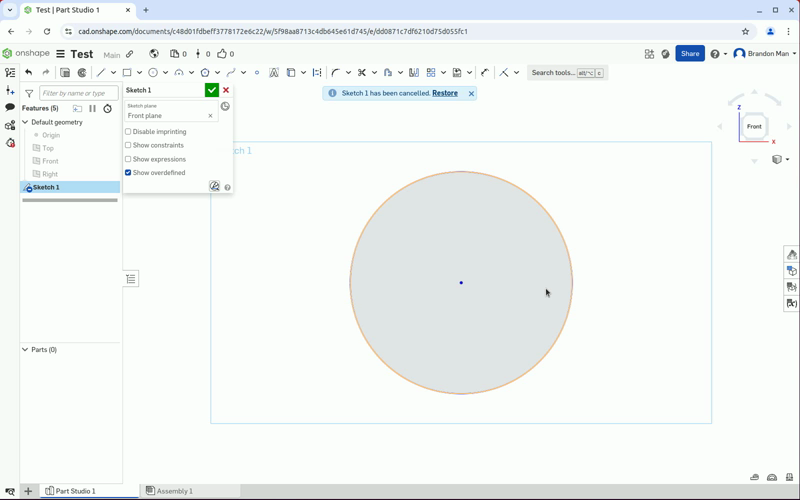
click(546, 288)
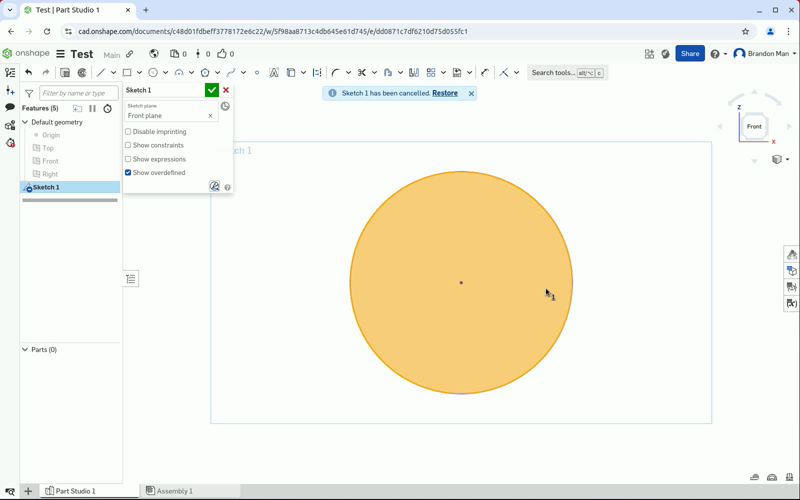
mouse_move(73, 352)
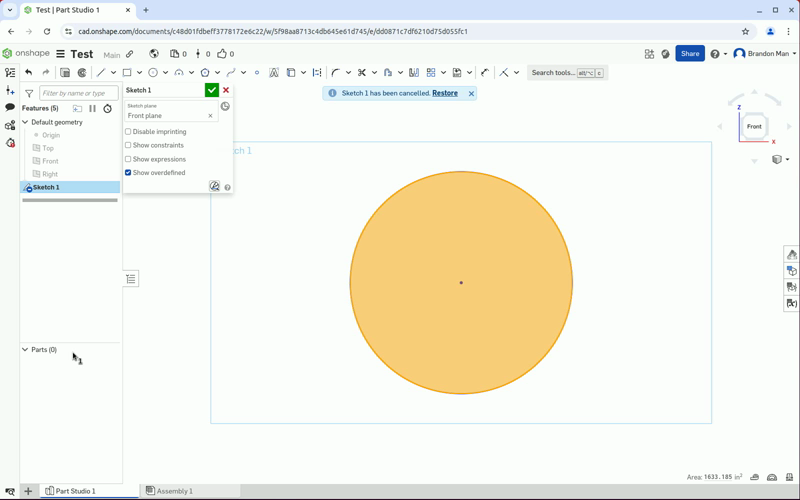
key(shift+y)
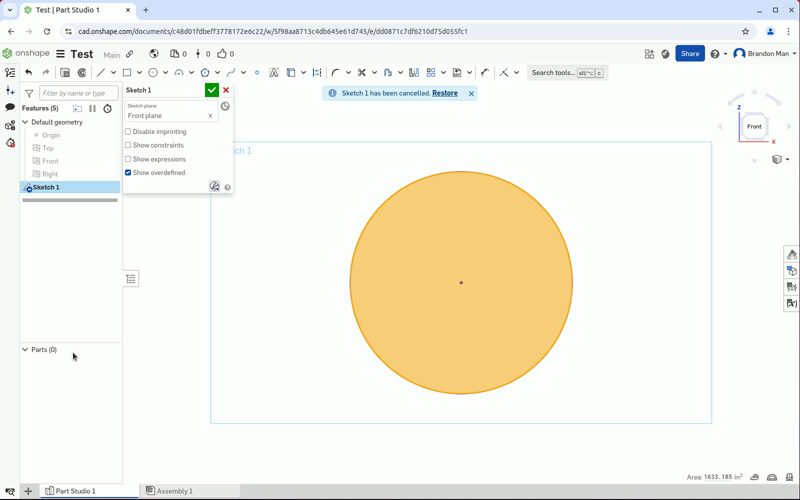
key(shift+e)
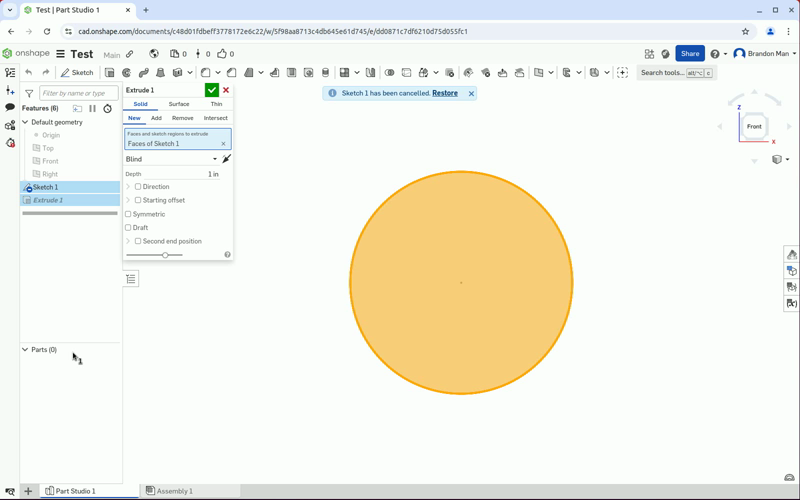
mouse_move(143, 106)
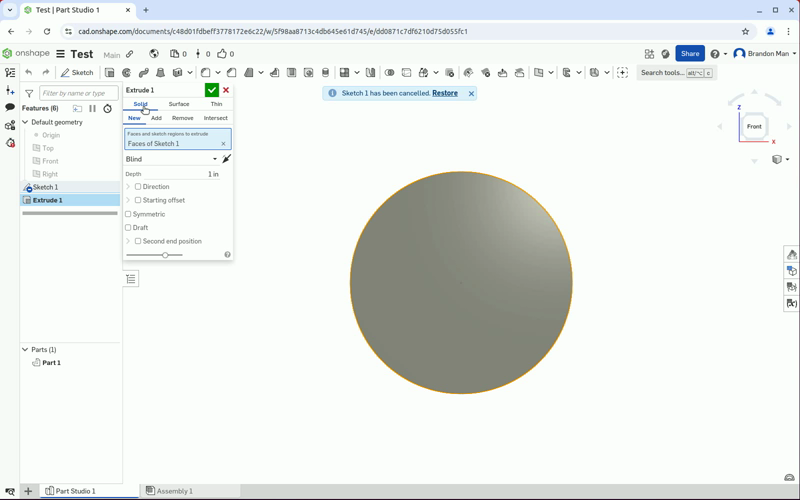
click(143, 106)
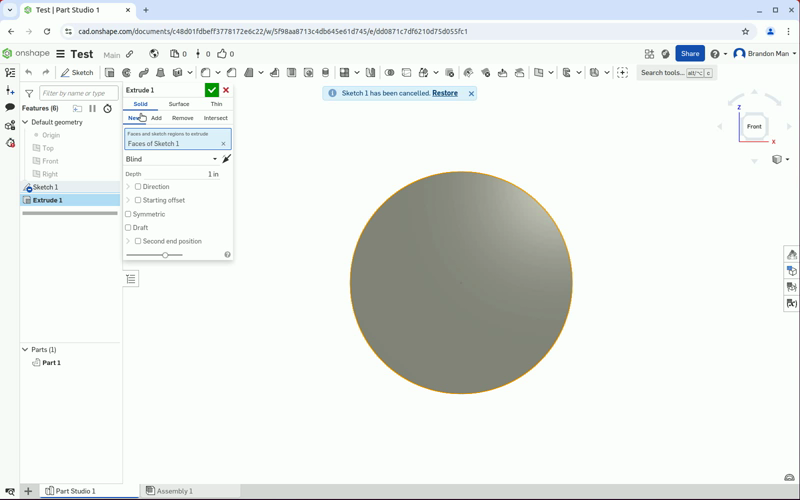
mouse_move(137, 120)
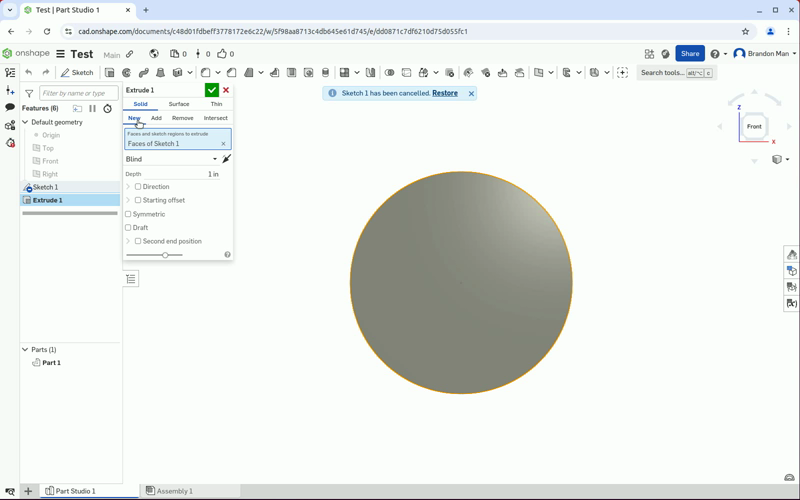
click(137, 120)
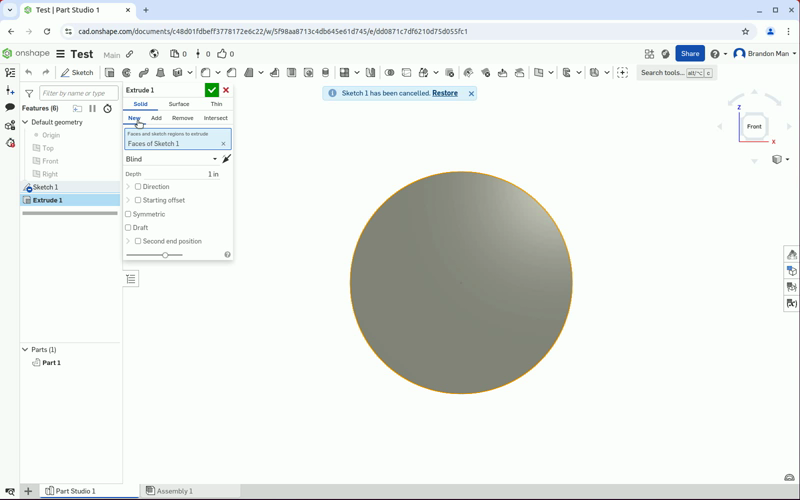
key(tab, 4)
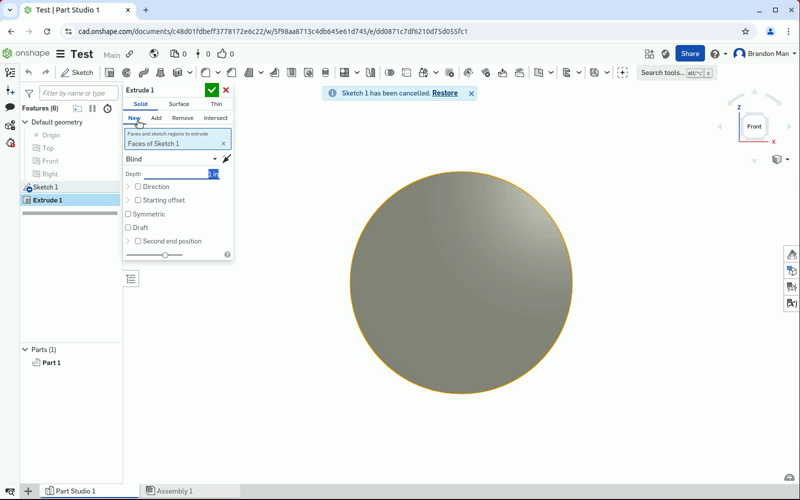
text(1.926)
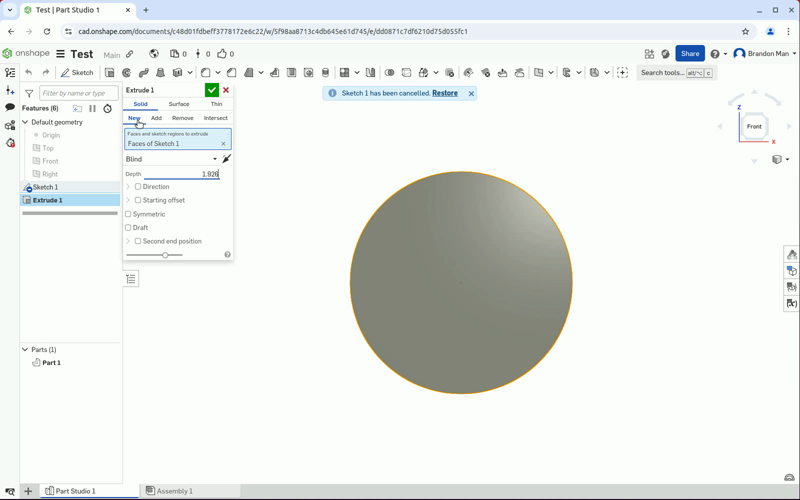
key(tab, 3)
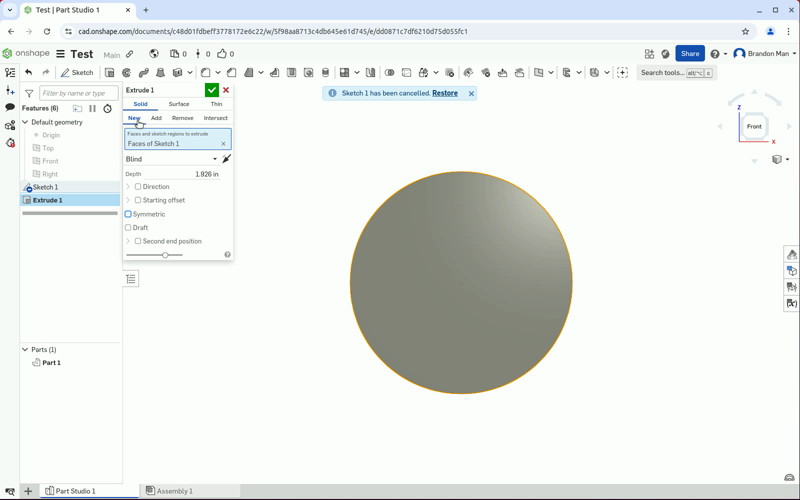
key(space)
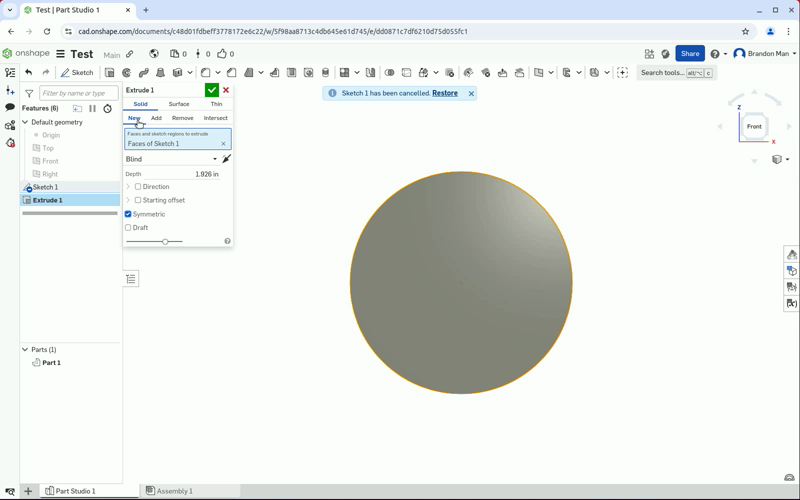
key(enter)
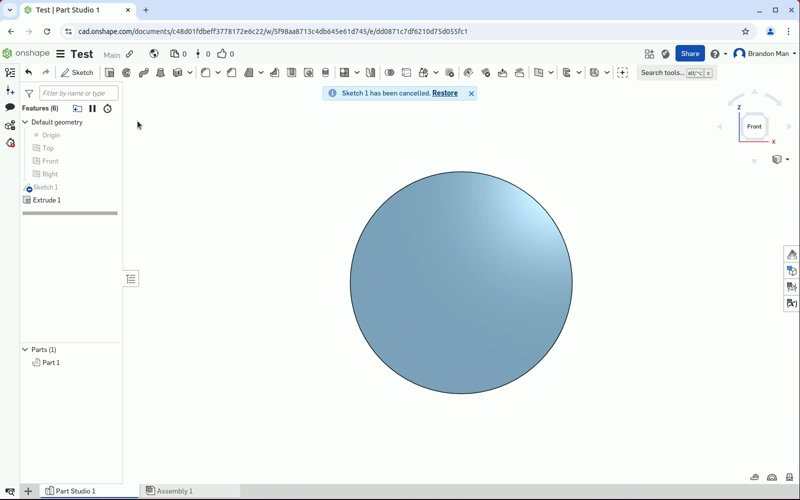
key(shift+h)
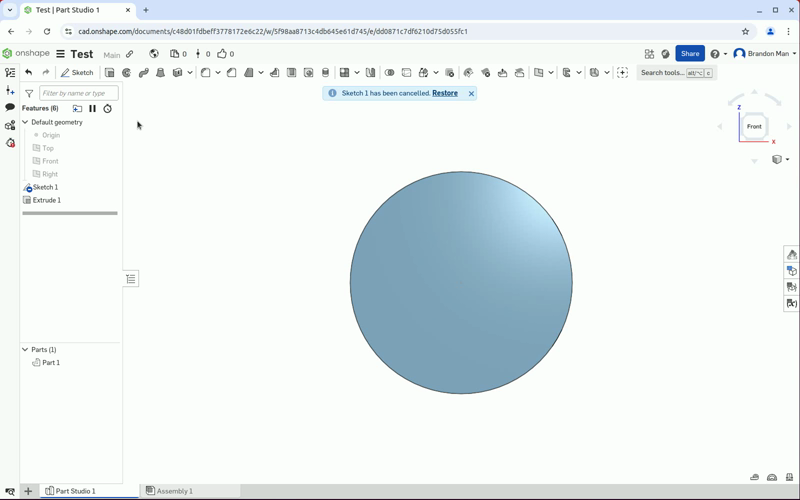
key(shift+h)
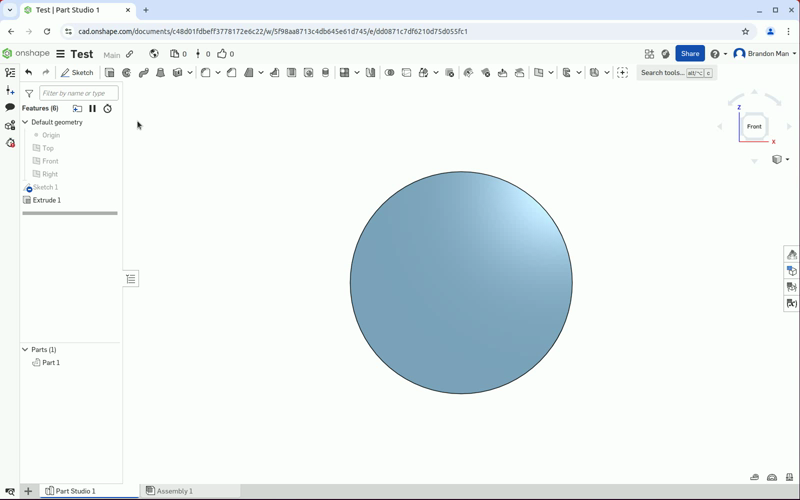
mouse_move(73, 189)
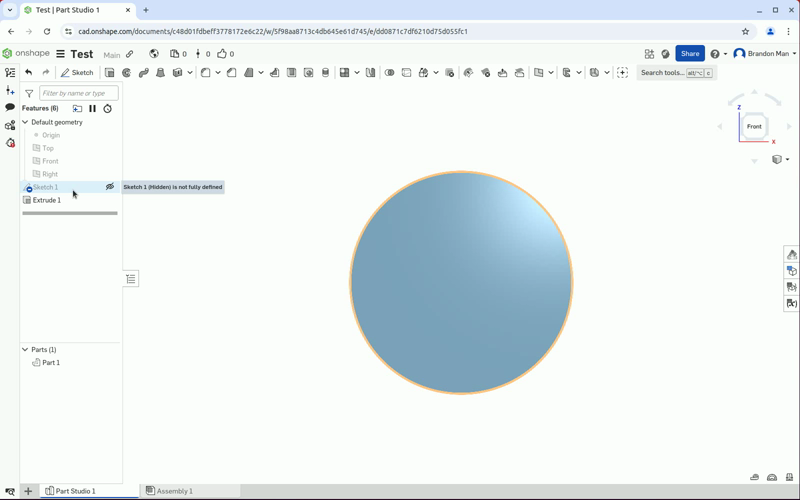
click(73, 189)
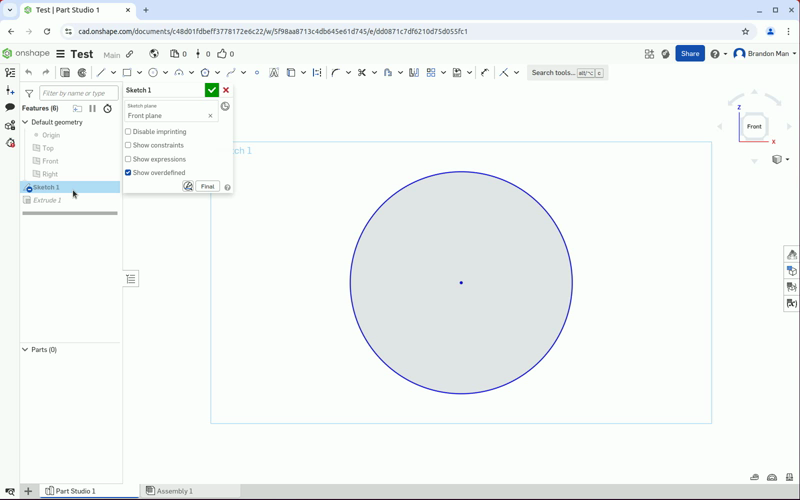
mouse_move(229, 92)
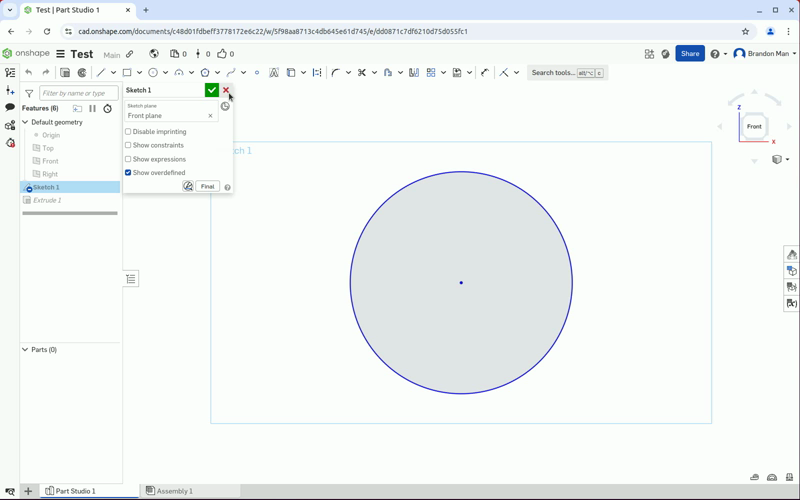
click(229, 92)
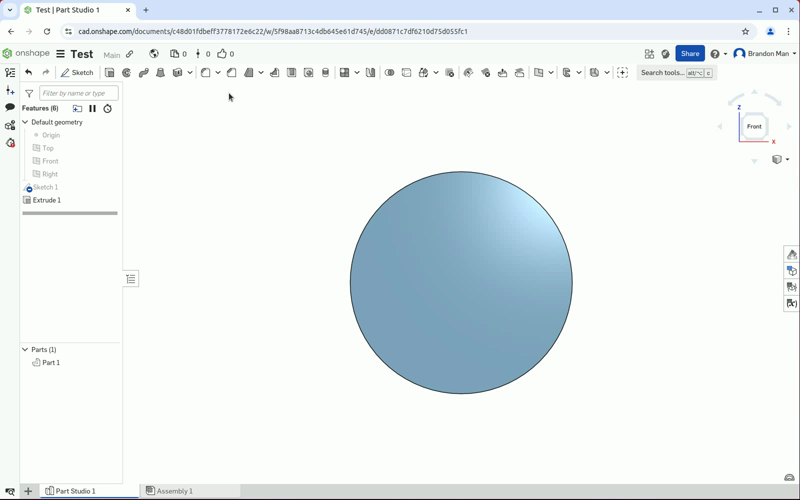
mouse_move(541, 75)
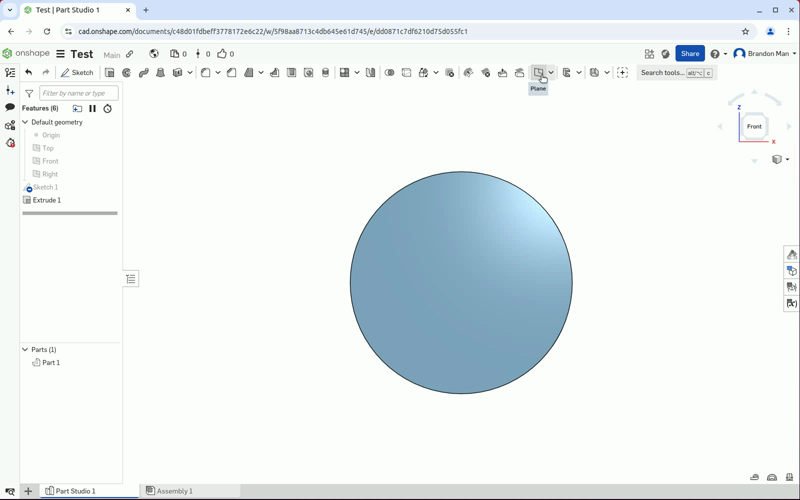
click(541, 75)
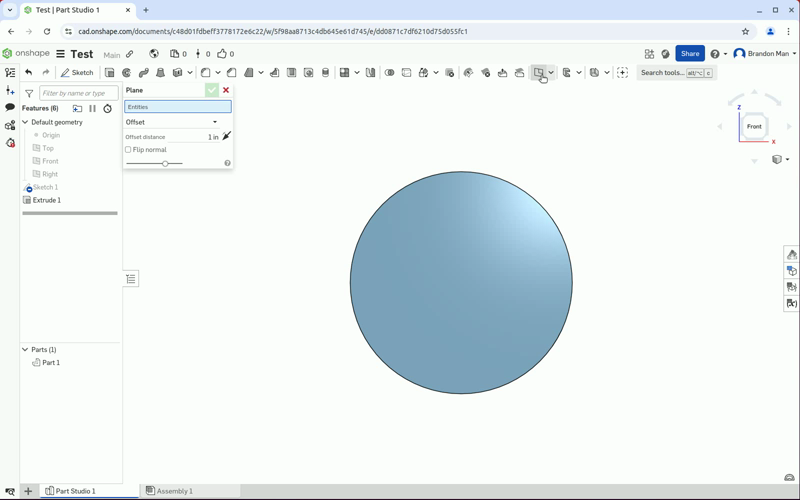
mouse_move(73, 163)
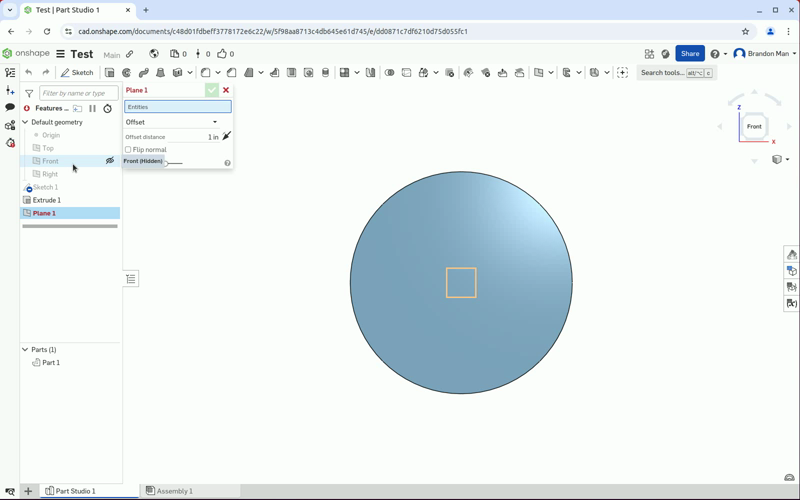
click(73, 163)
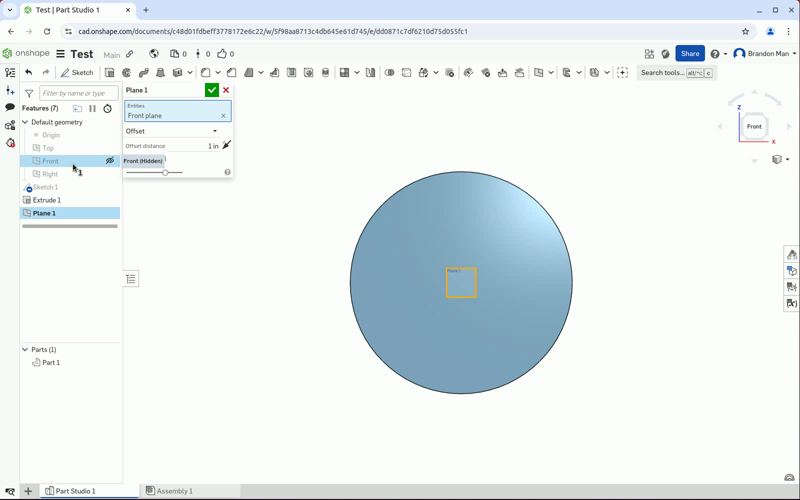
key(tab, 2)
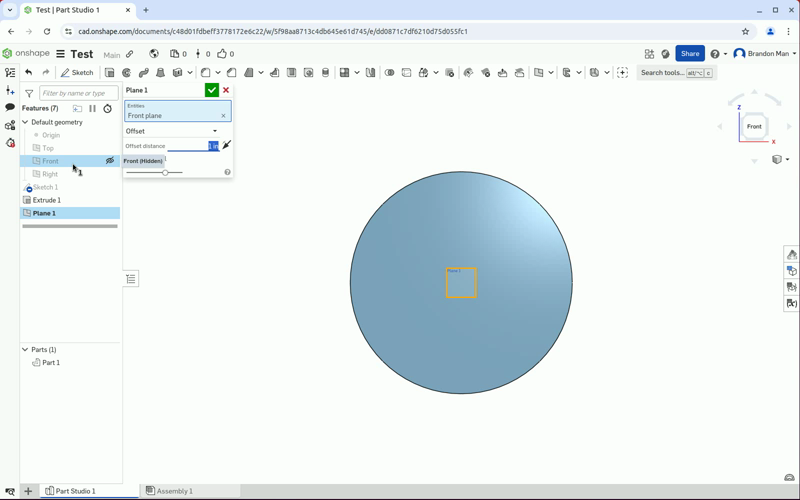
text(0.955)
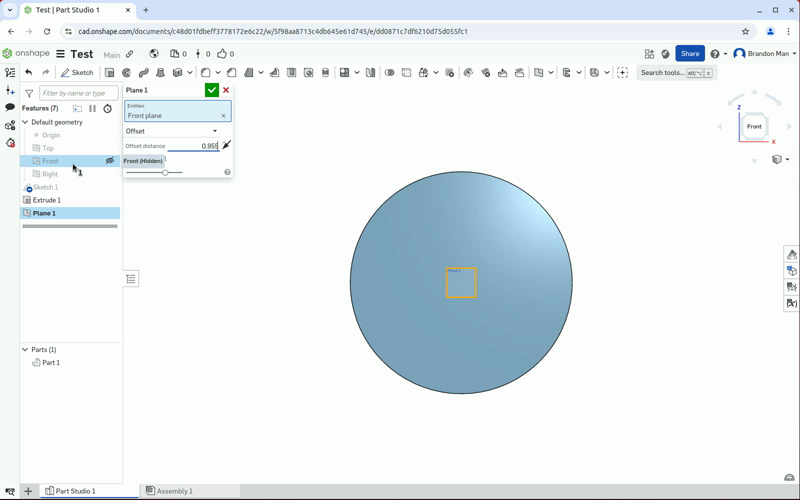
key(enter, 2)
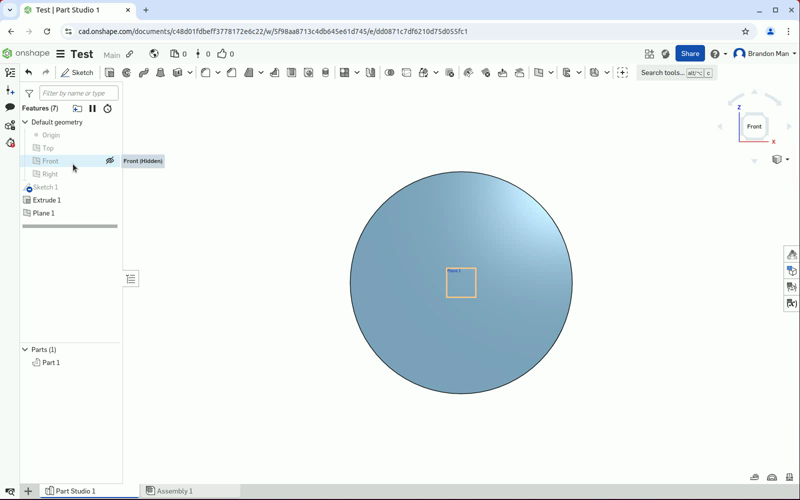
key(shift+s)
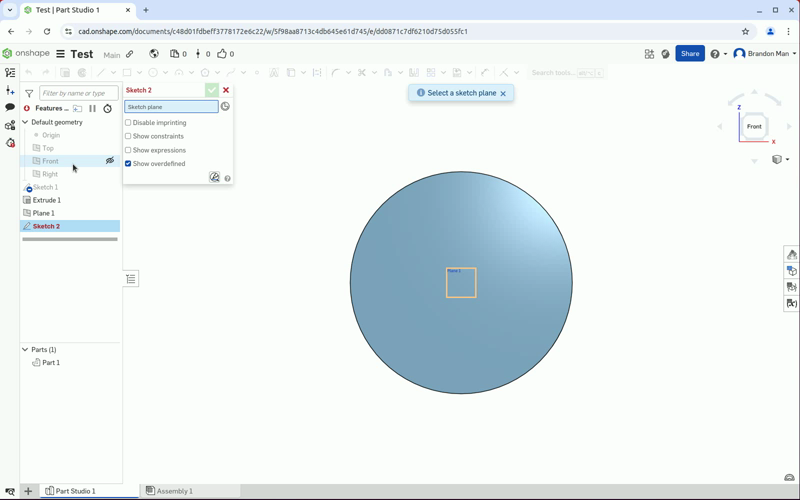
mouse_move(73, 215)
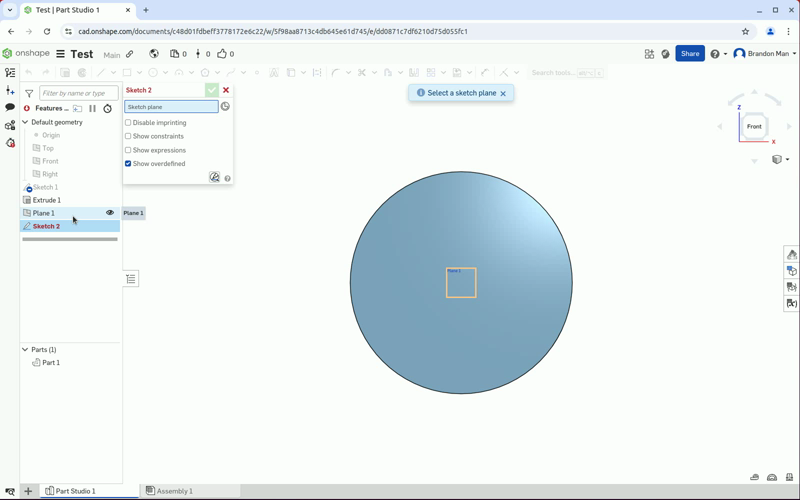
click(73, 215)
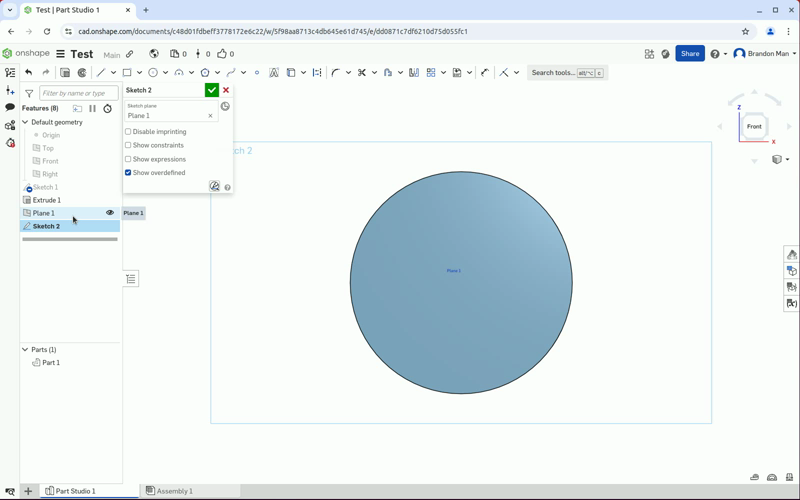
mouse_move(73, 352)
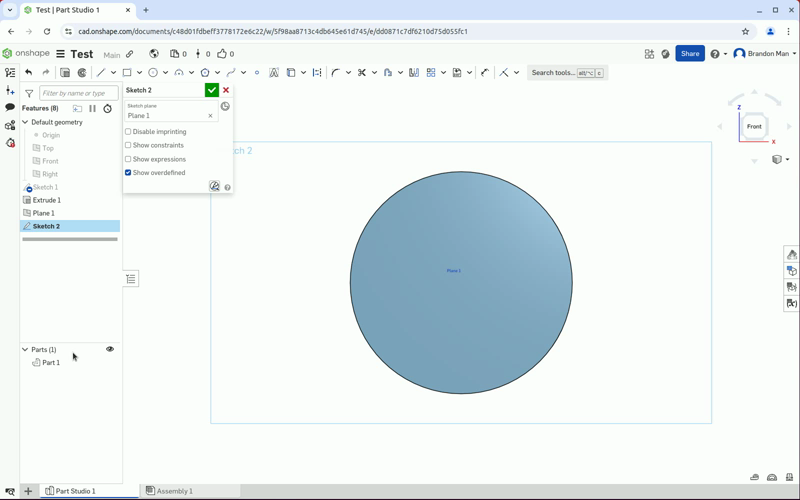
key(y)
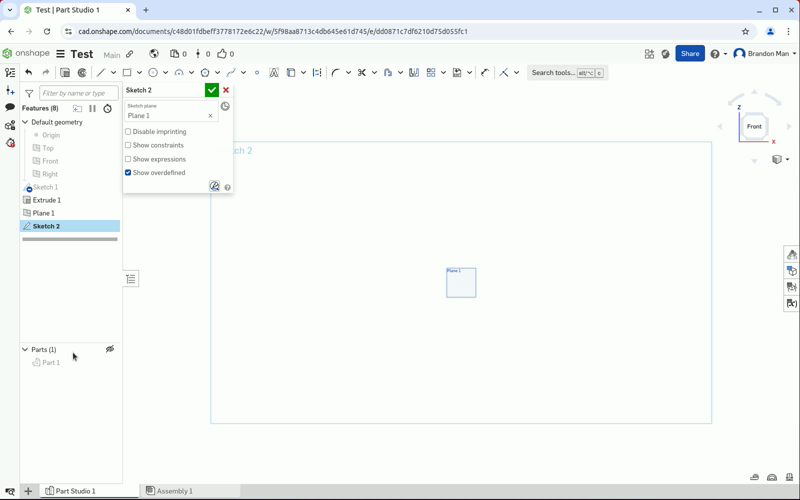
key(c)
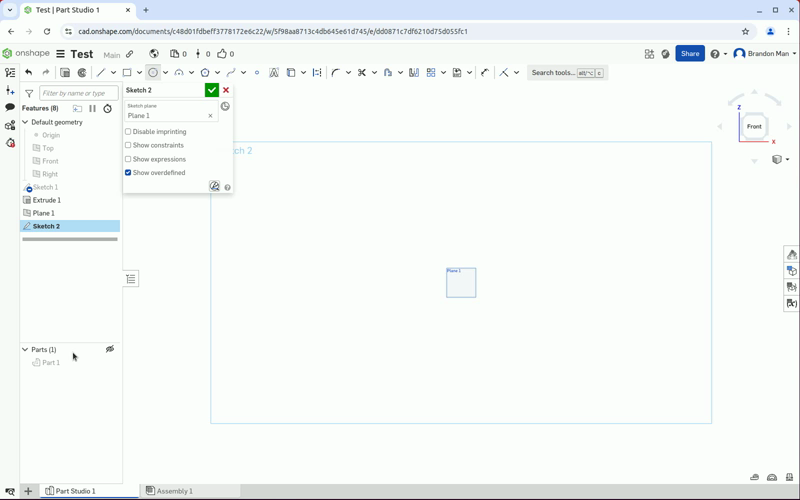
key_down(shift)
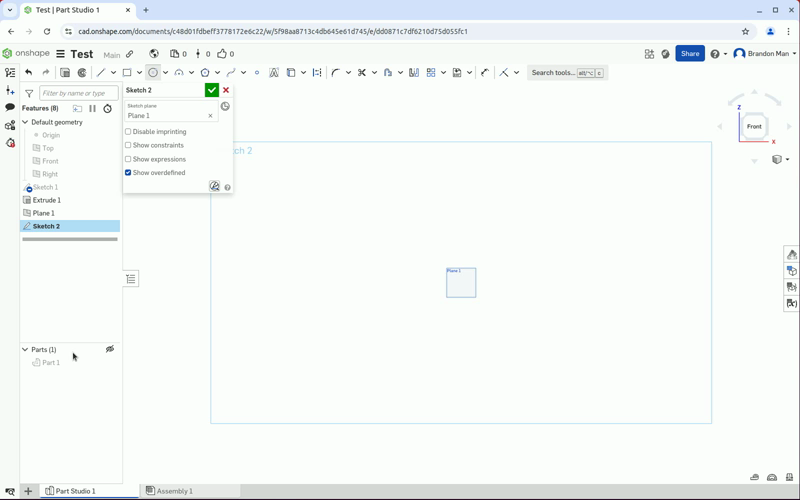
mouse_move(461, 282)
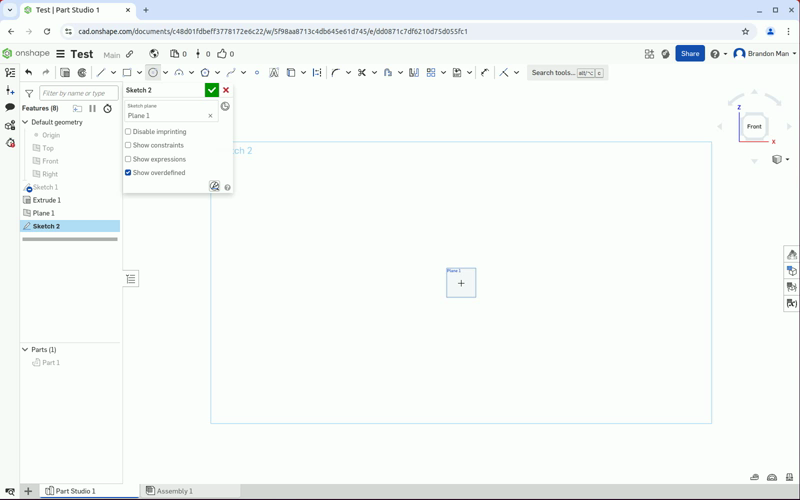
click(461, 282)
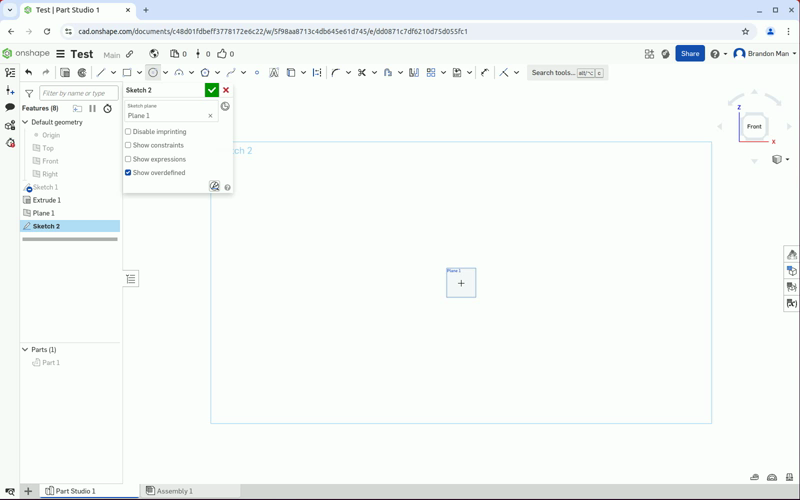
key_up(shift)
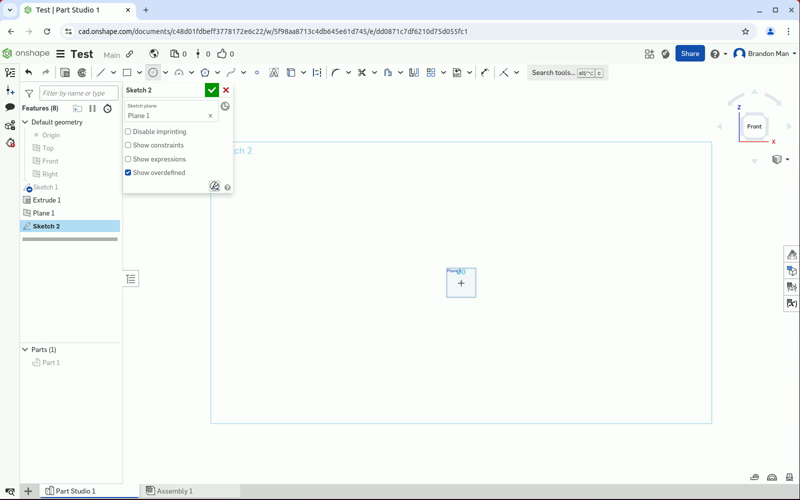
mouse_move(569, 282)
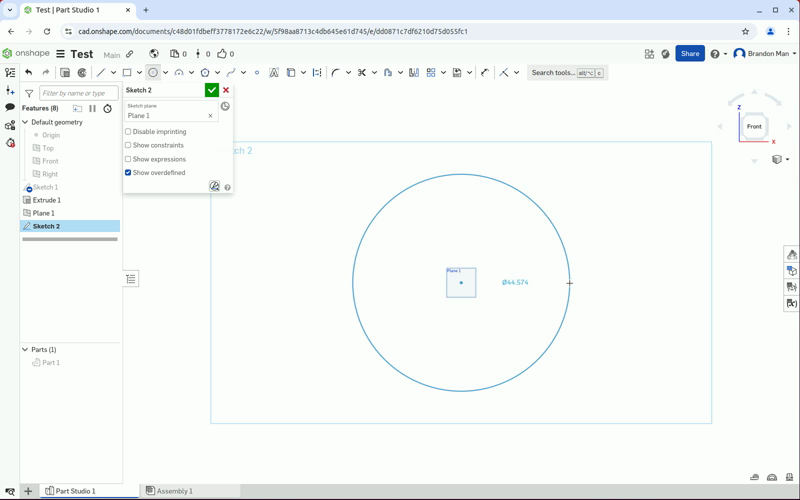
click(569, 282)
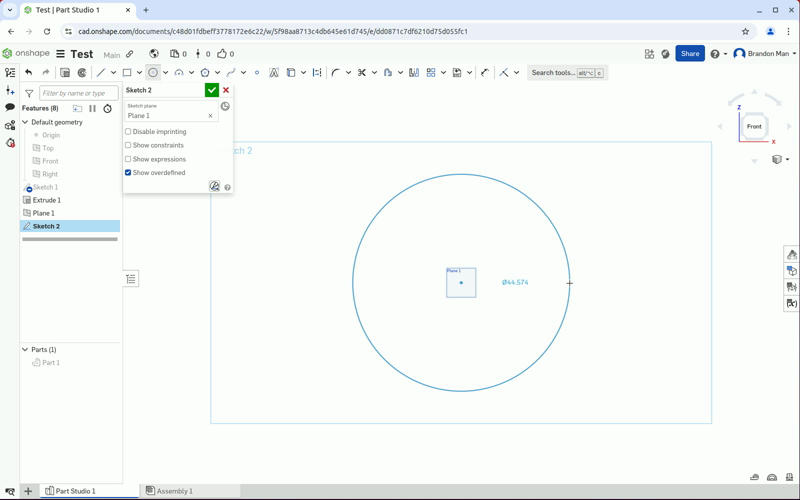
key(esc)
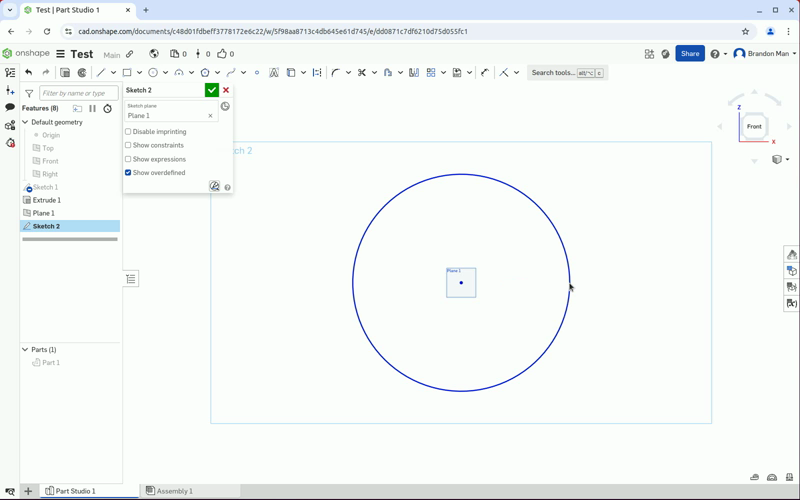
key(c)
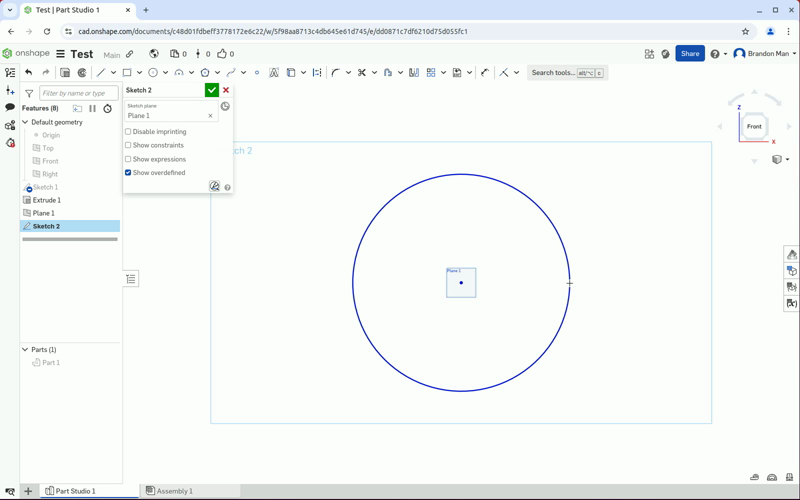
key_down(shift)
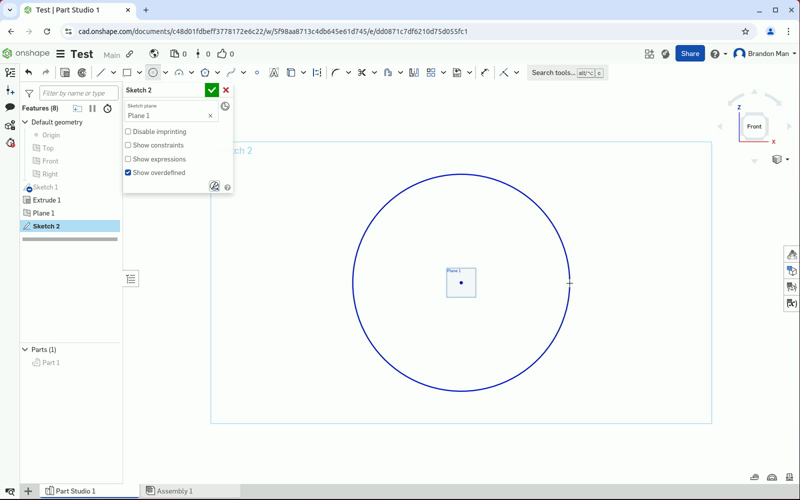
mouse_move(461, 282)
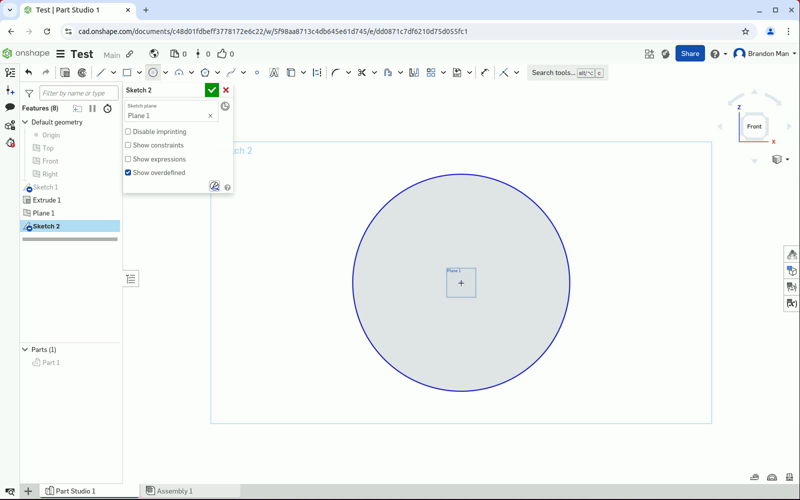
click(461, 282)
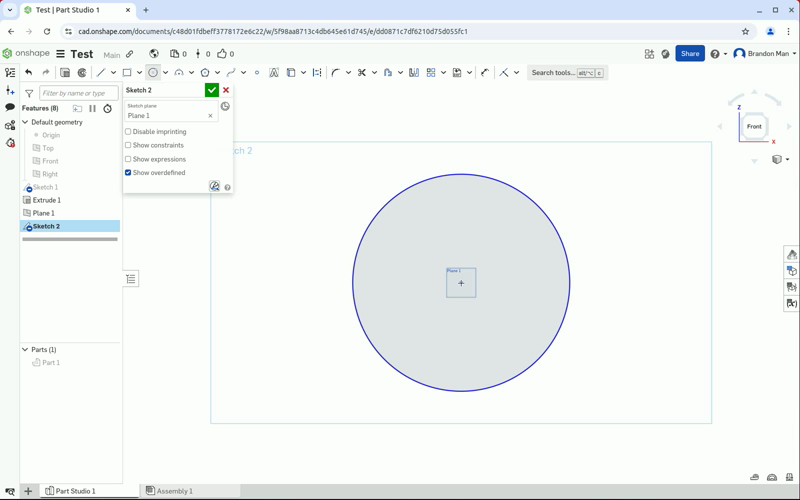
key_up(shift)
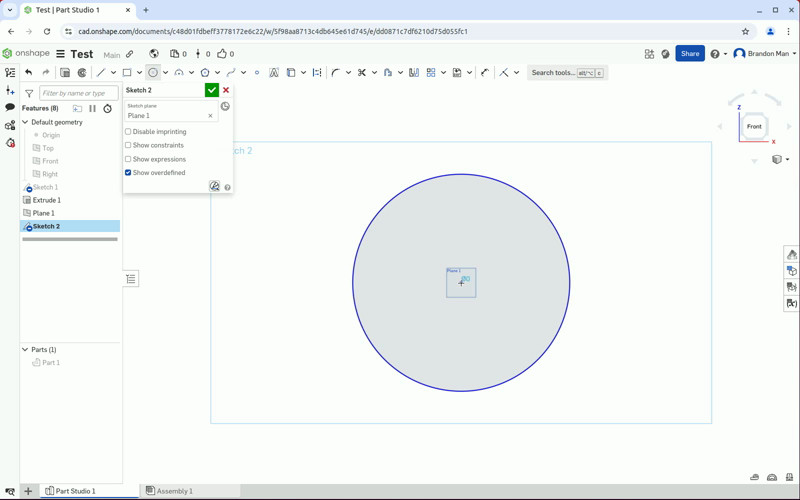
mouse_move(565, 282)
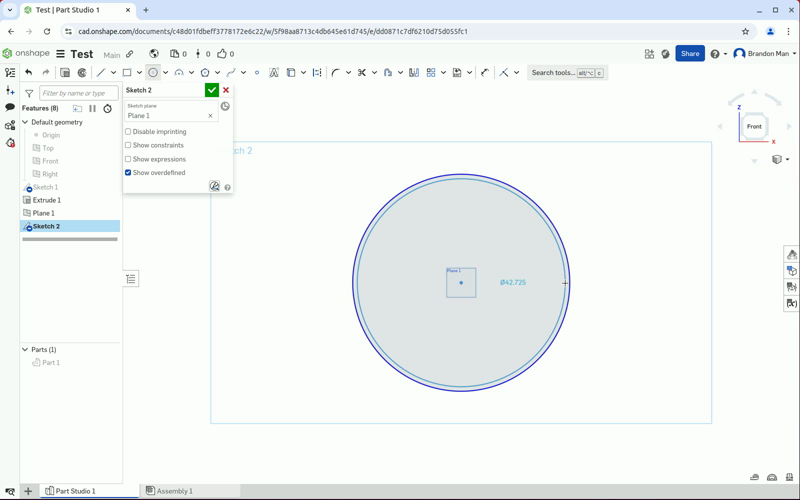
click(565, 282)
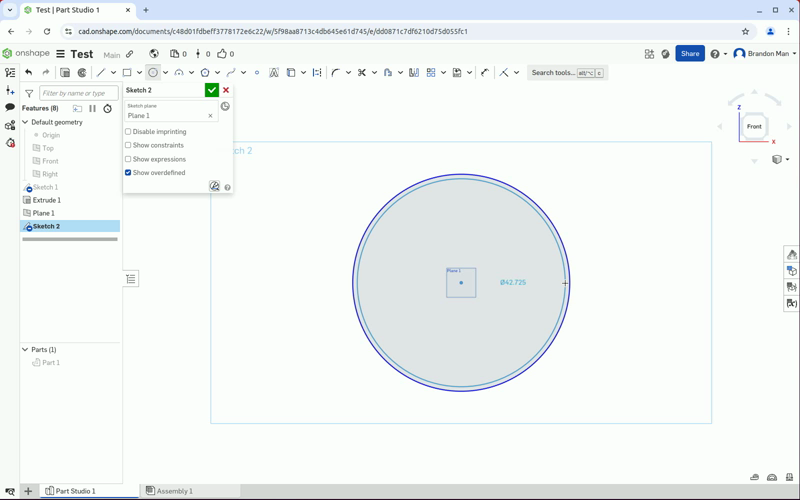
key(esc)
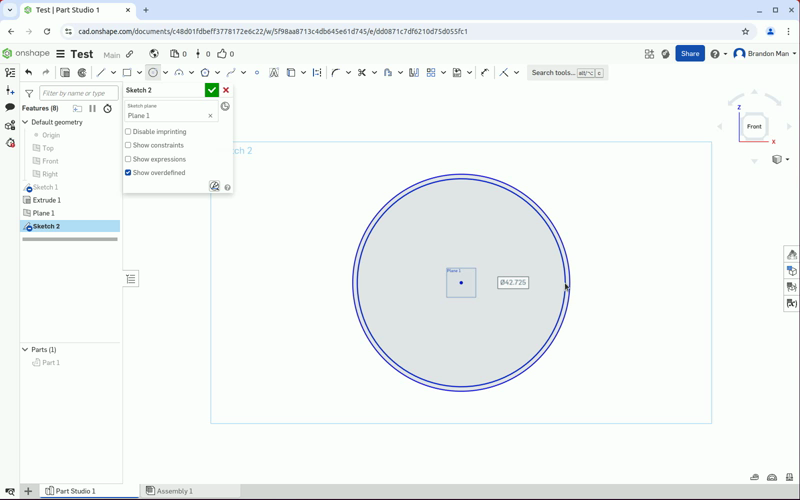
mouse_move(567, 289)
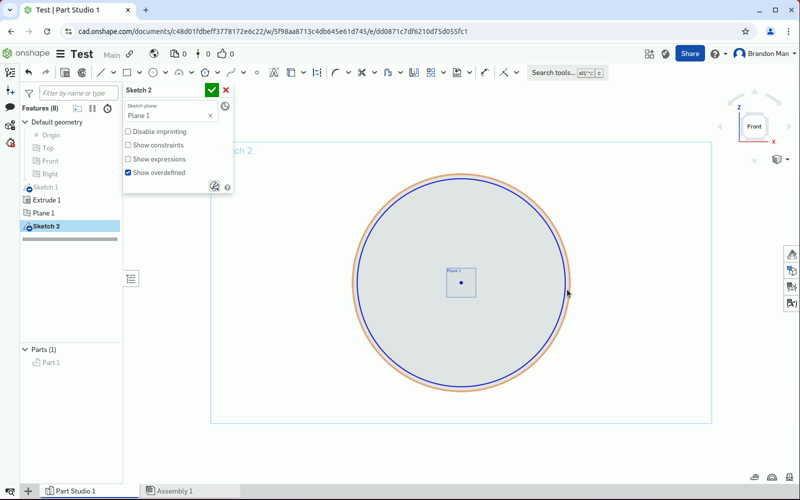
click(567, 289)
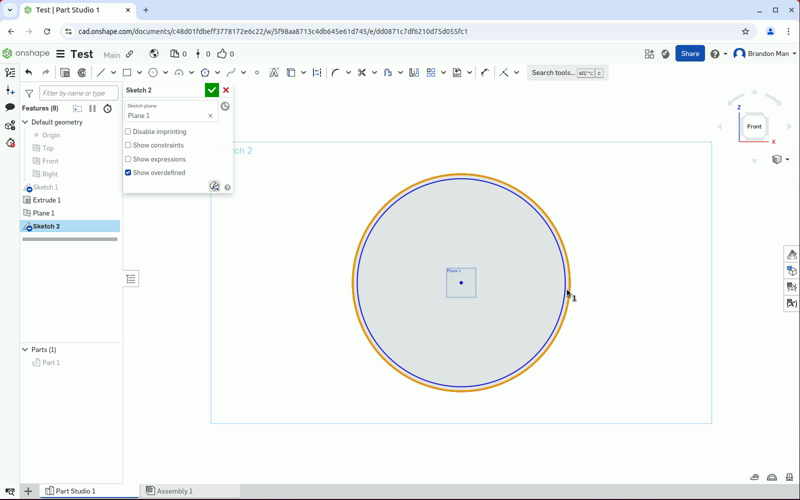
mouse_move(73, 352)
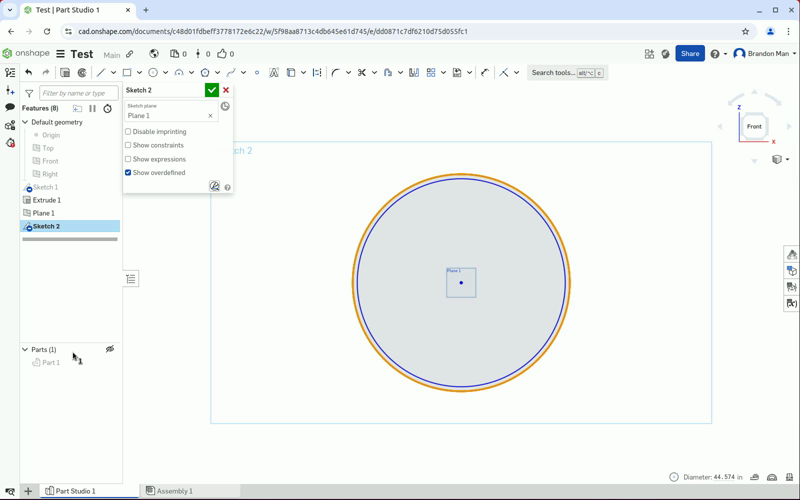
key(shift+y)
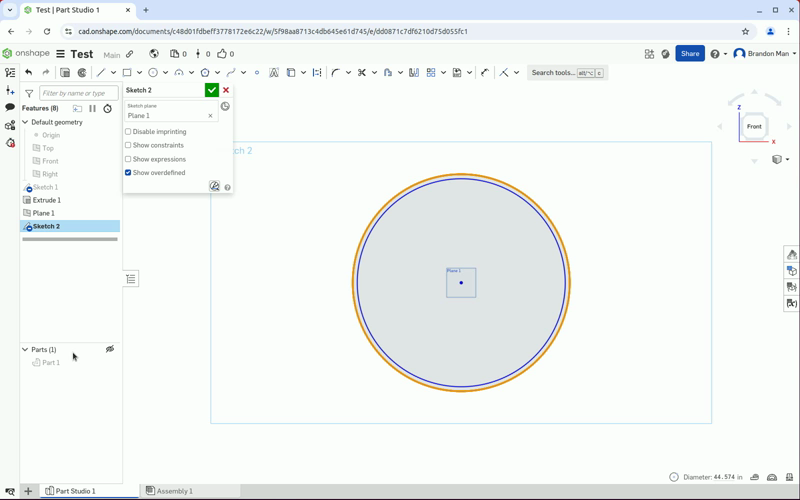
key(shift+e)
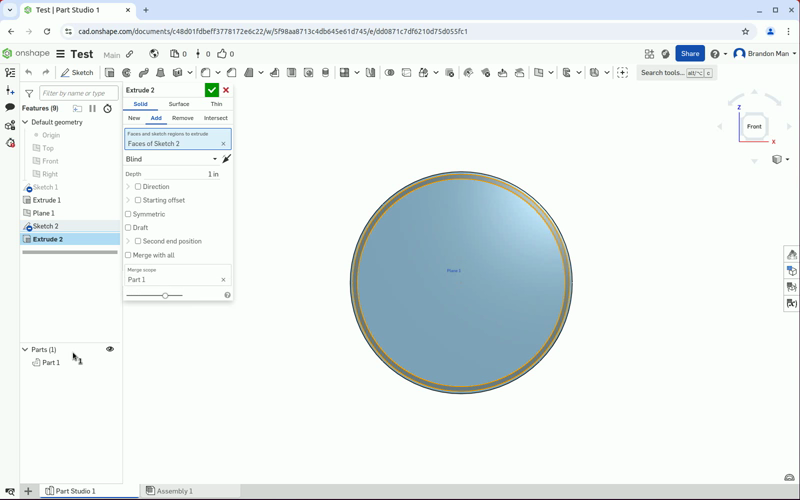
mouse_move(143, 106)
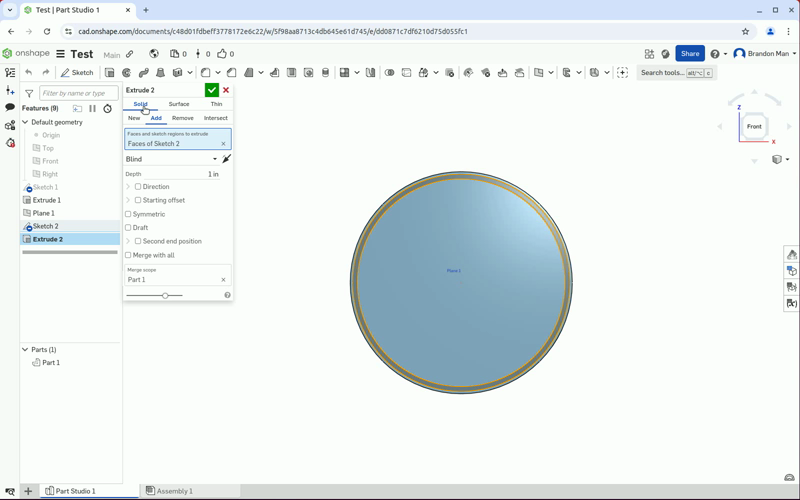
click(143, 106)
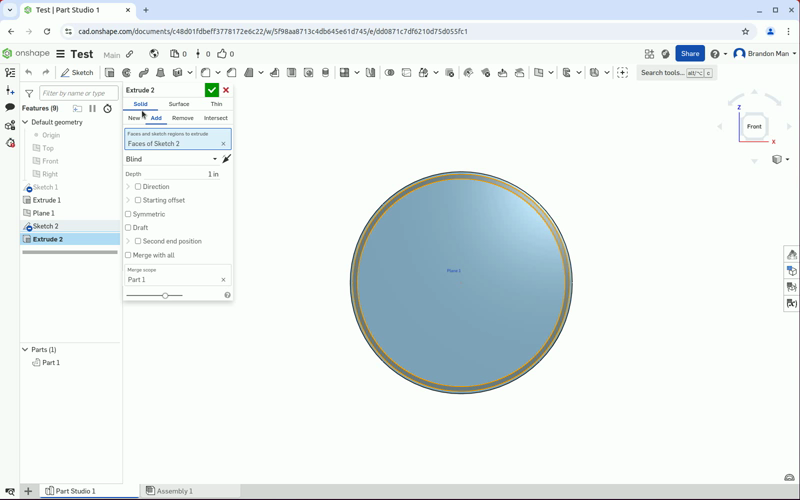
mouse_move(137, 120)
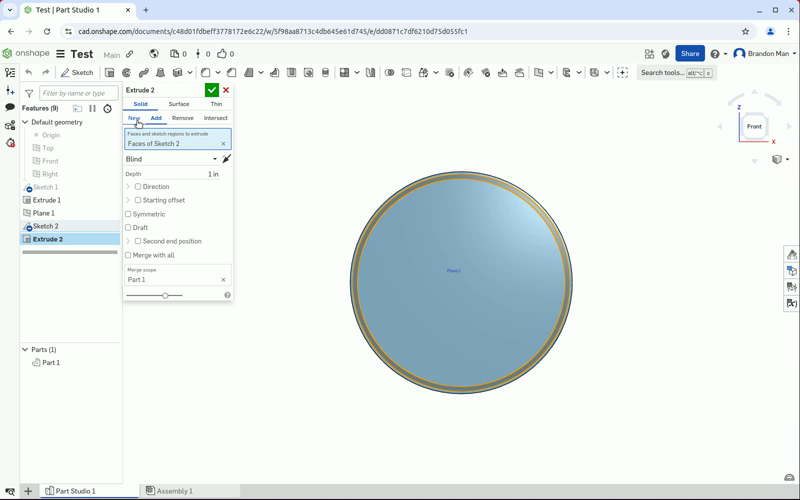
click(137, 120)
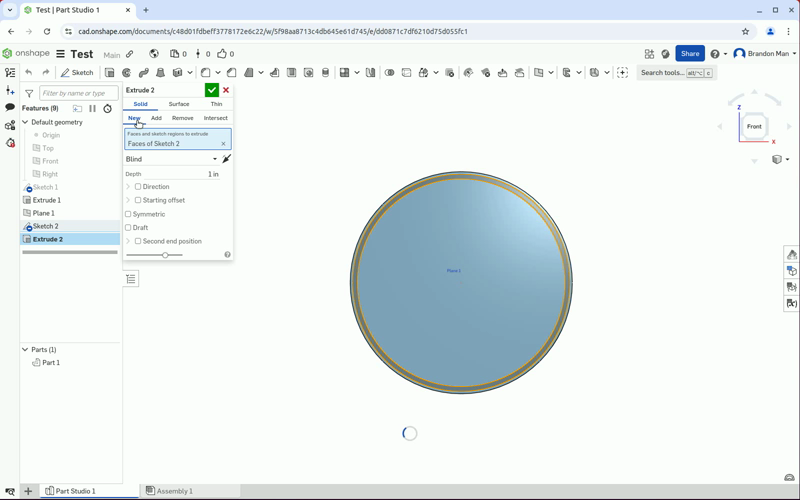
key(tab, 4)
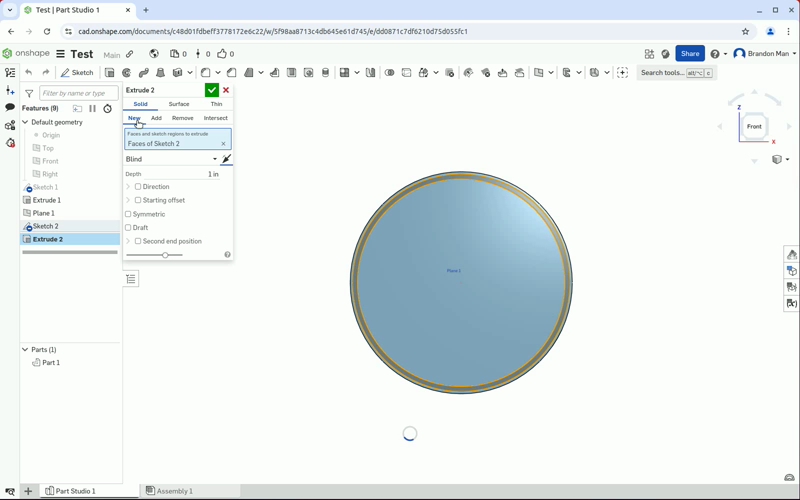
text(0.963)
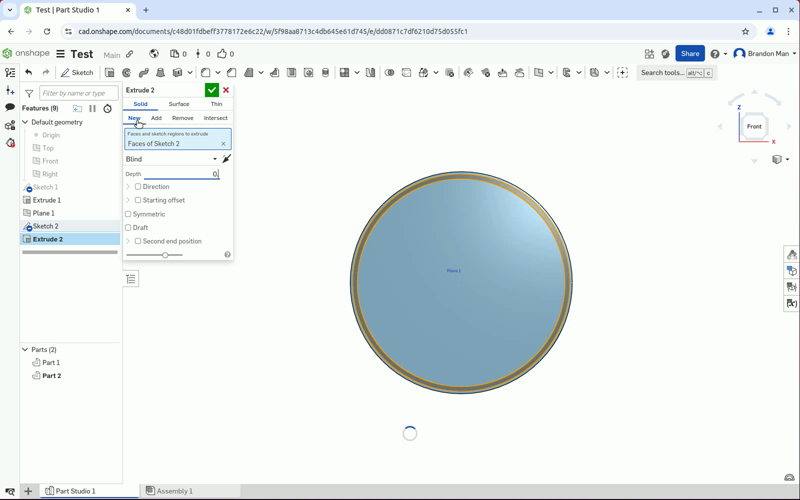
key(enter)
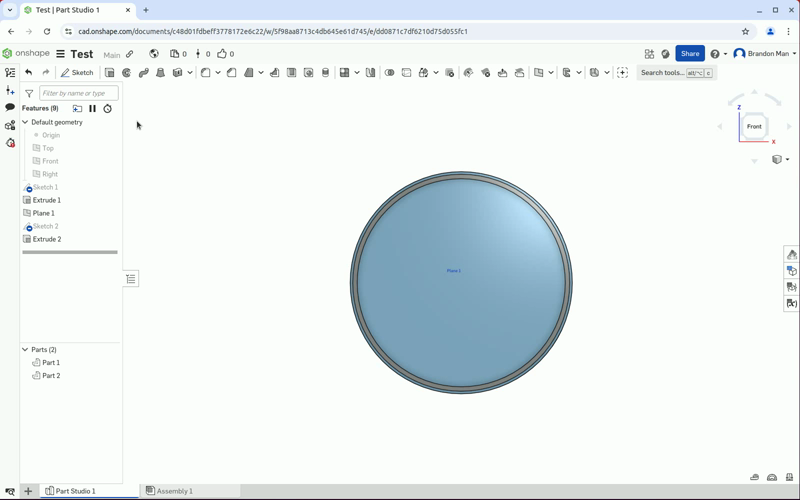
key(shift+h)
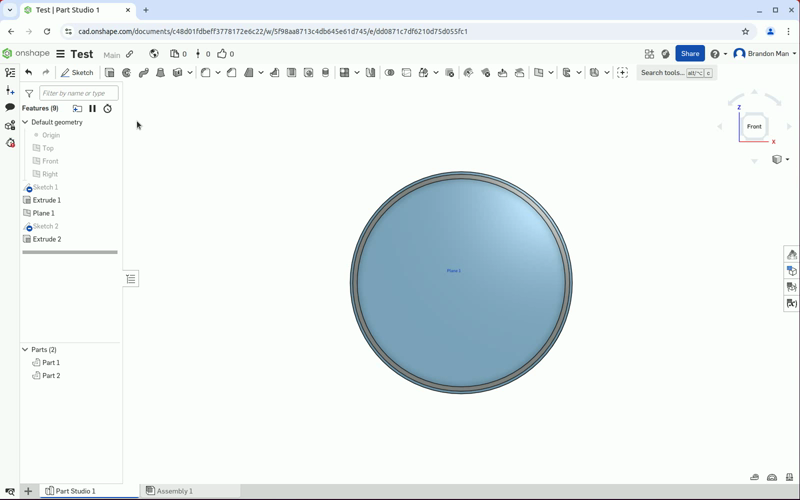
key(shift+h)
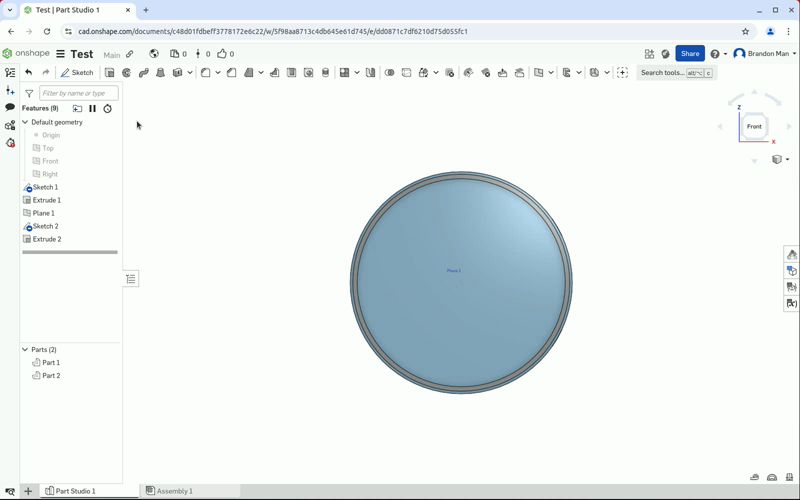
key(shift+7)
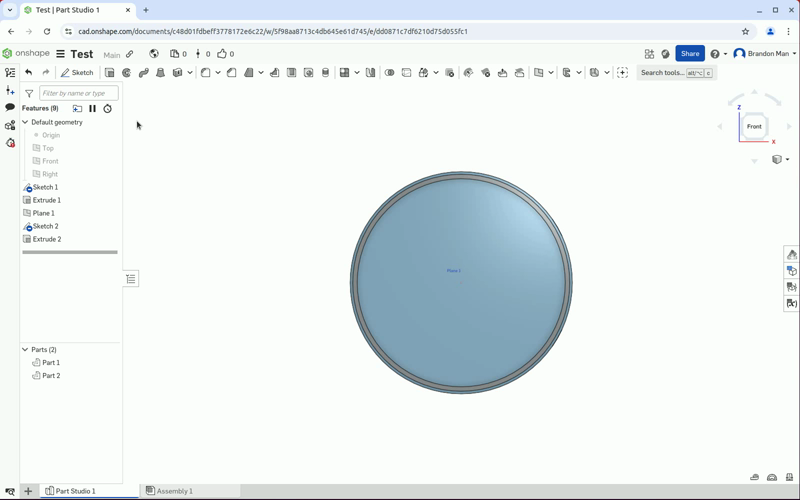
key(left, 2)
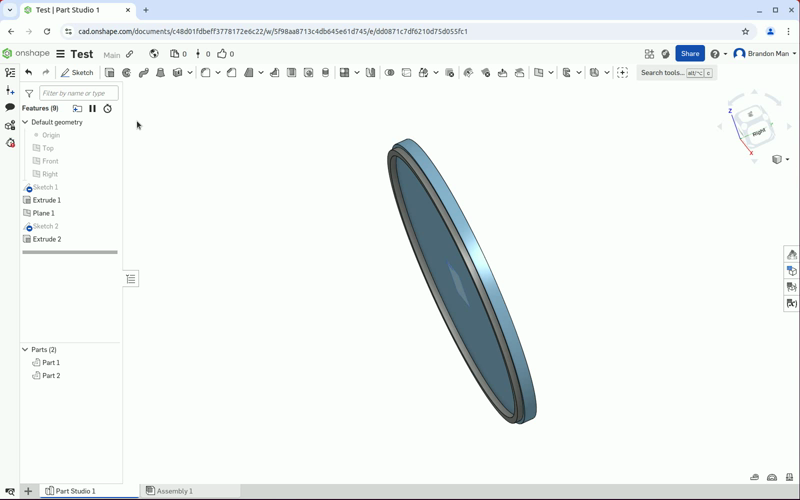
key(down, 2)
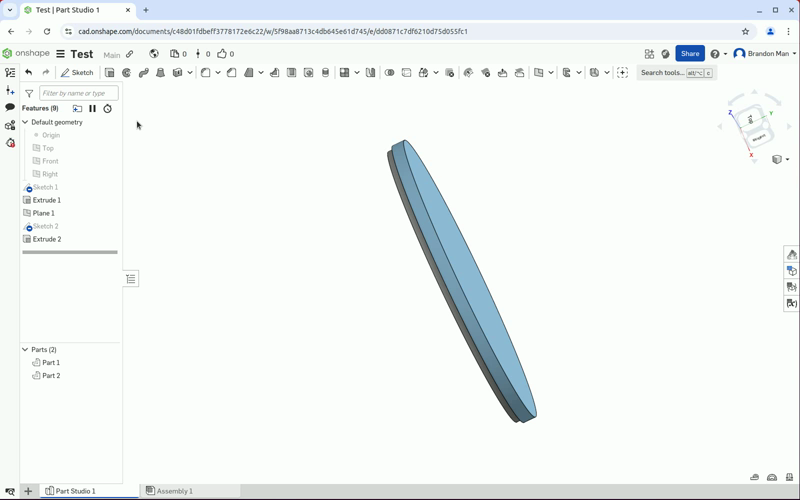
key(up, 2)
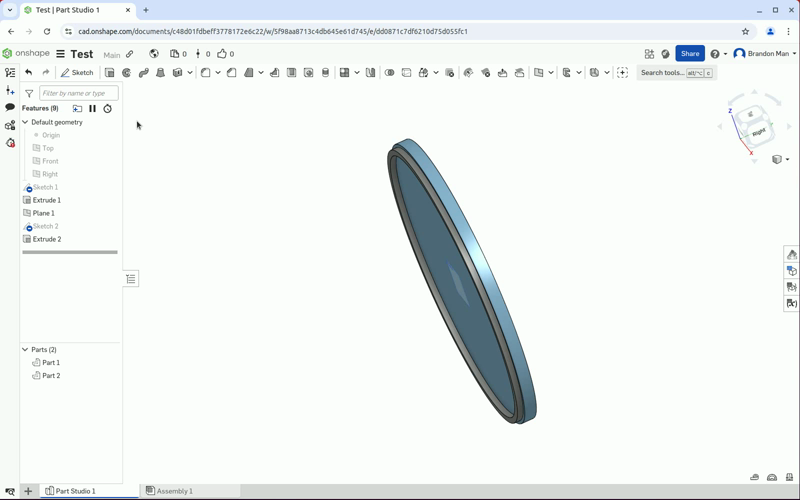
key(right, 2)
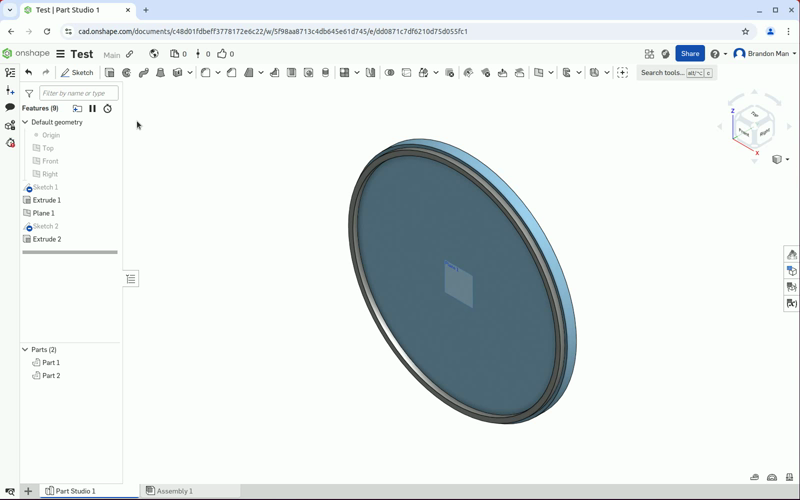
mouse_move(73, 189)
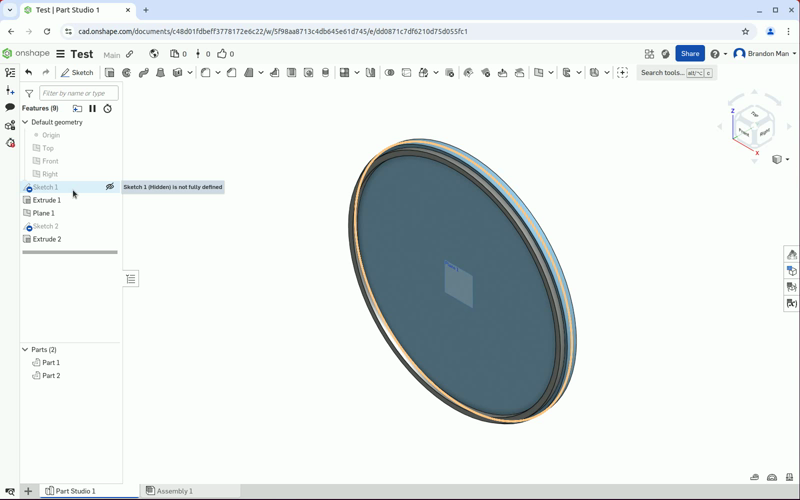
click(73, 189)